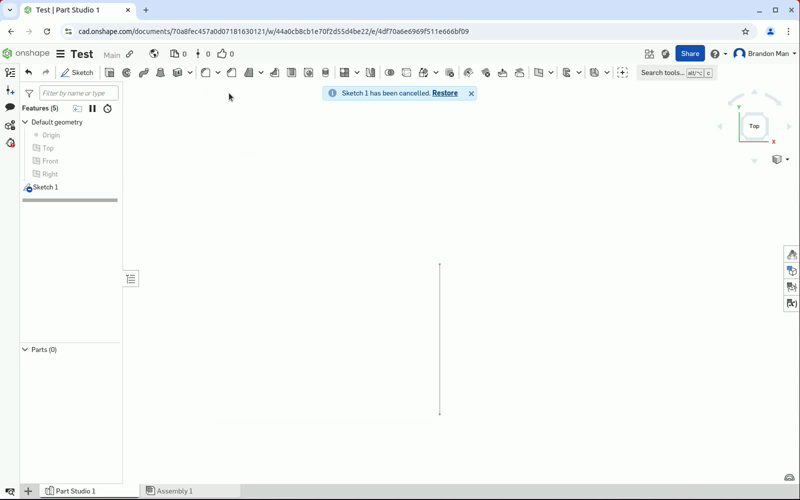
key(shift+h)
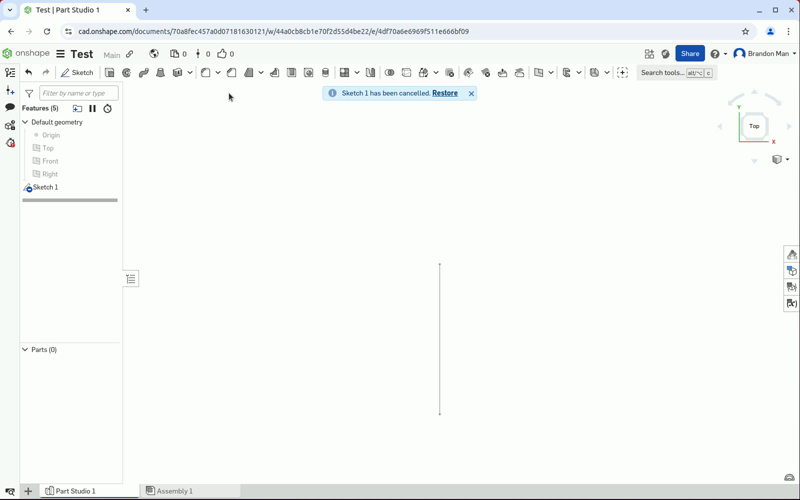
key(shift+s)
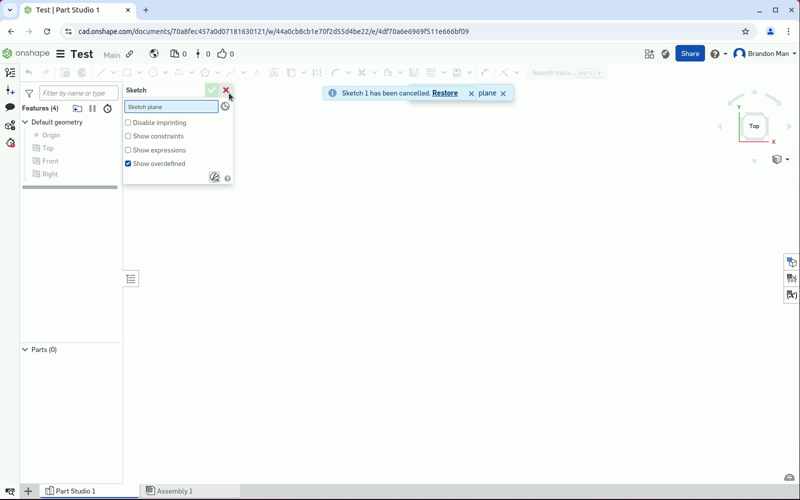
mouse_move(73, 150)
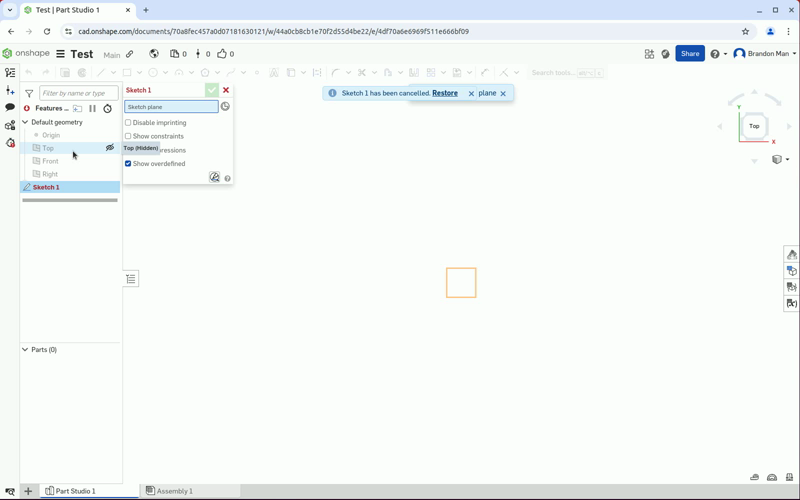
click(73, 150)
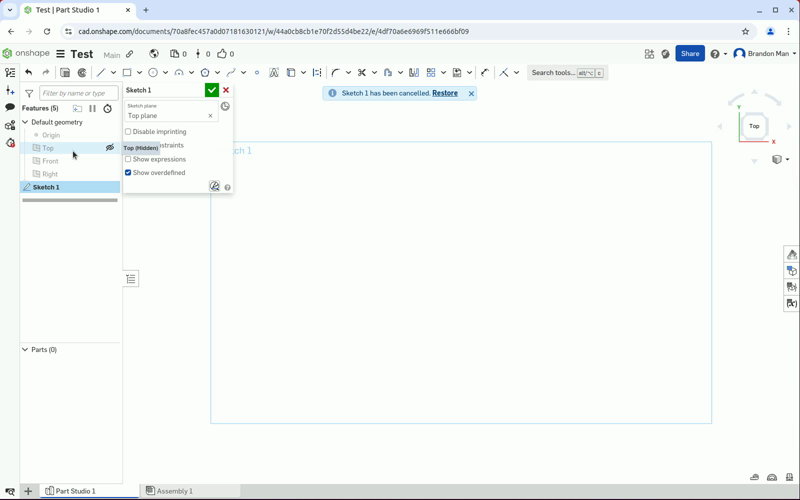
mouse_move(73, 352)
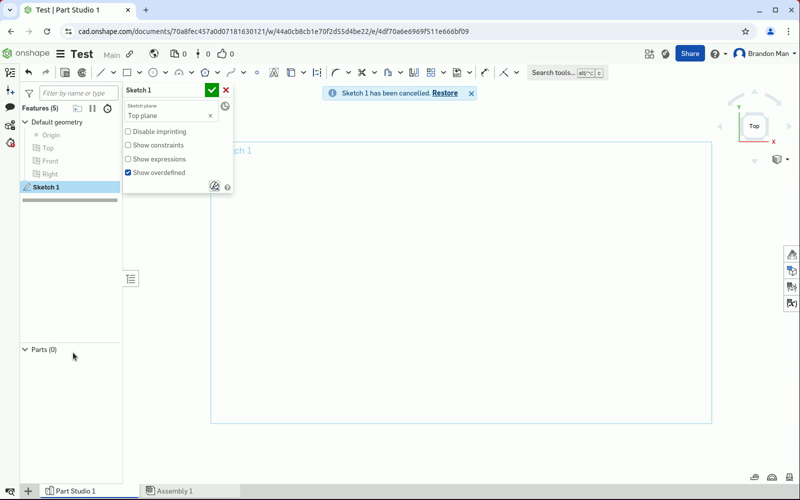
key(y)
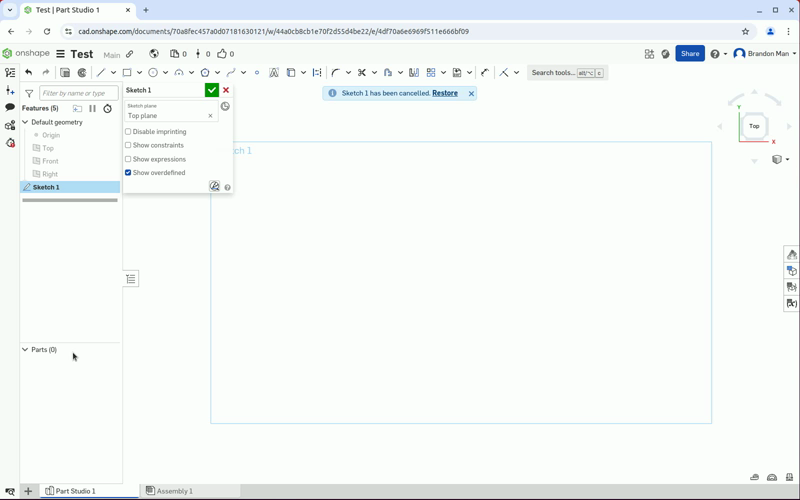
key(l)
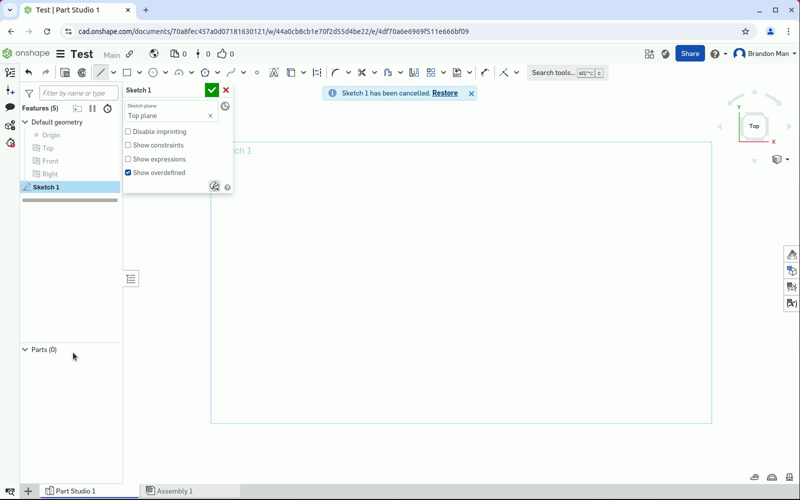
key_down(shift)
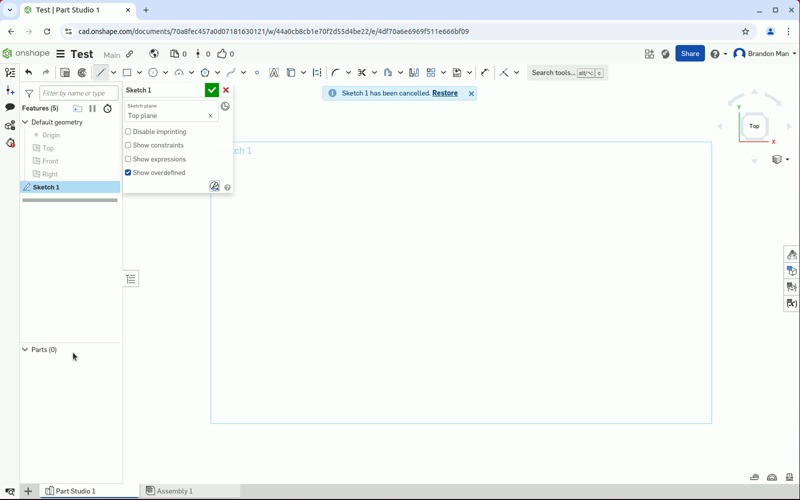
mouse_move(359, 395)
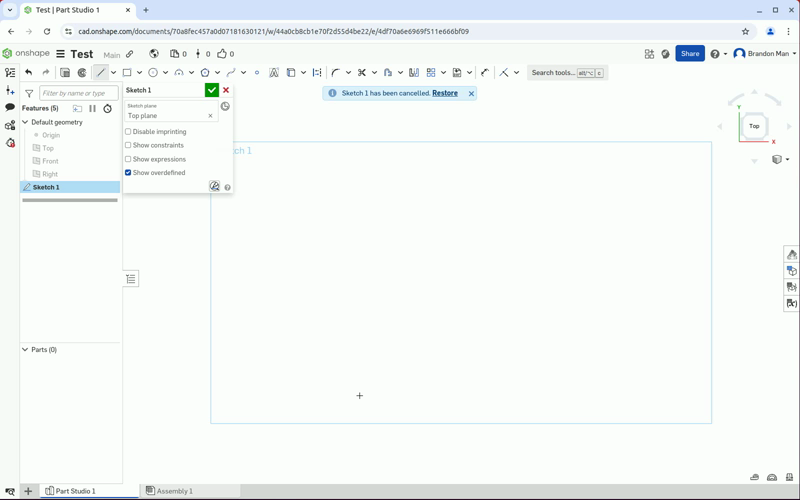
click(359, 395)
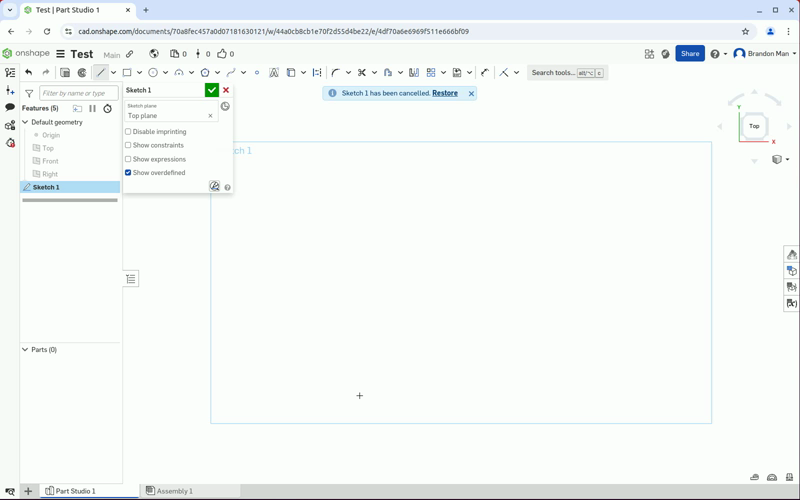
key_up(shift)
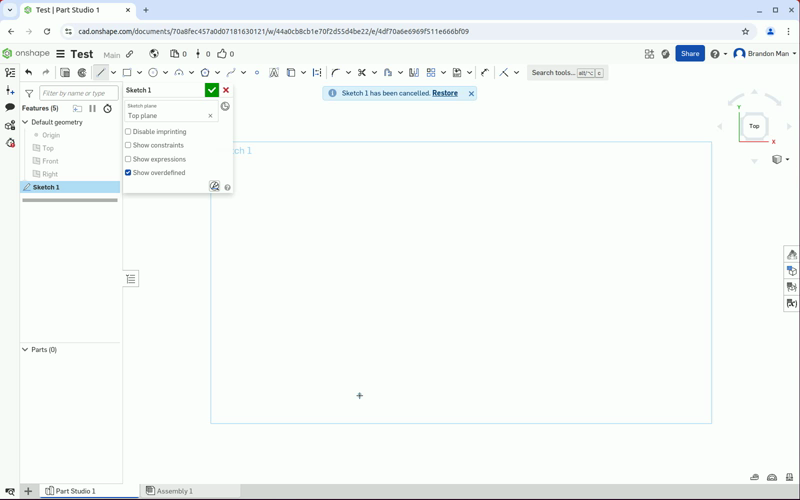
key_down(shift)
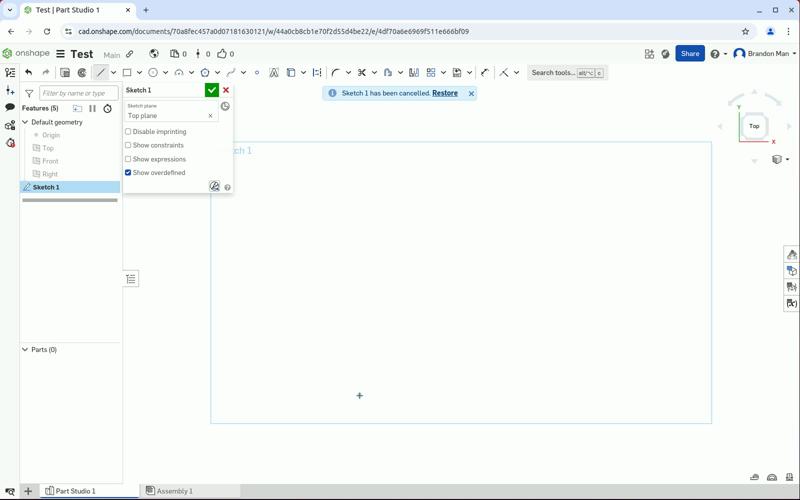
mouse_move(560, 395)
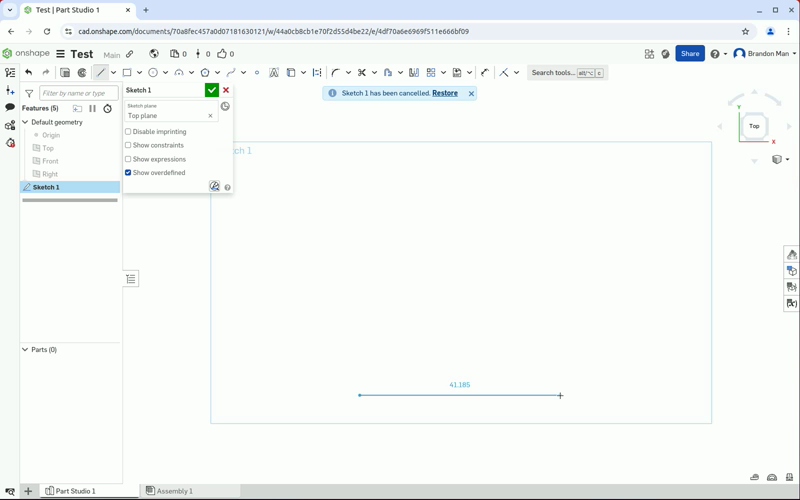
click(560, 395)
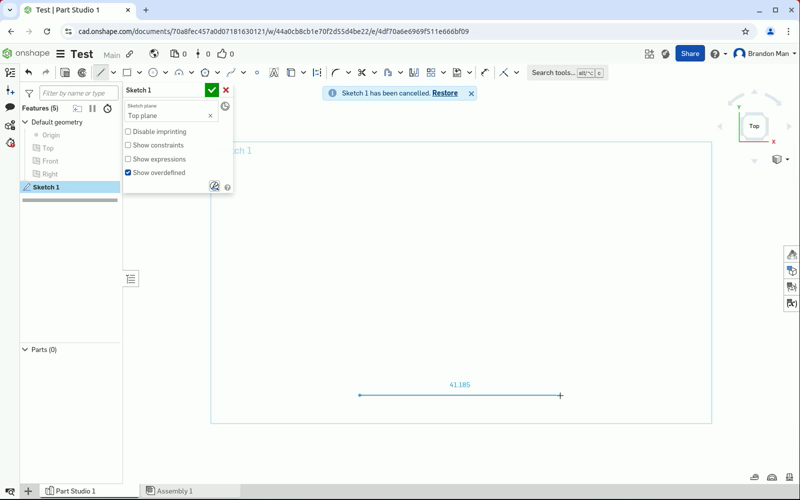
key_up(shift)
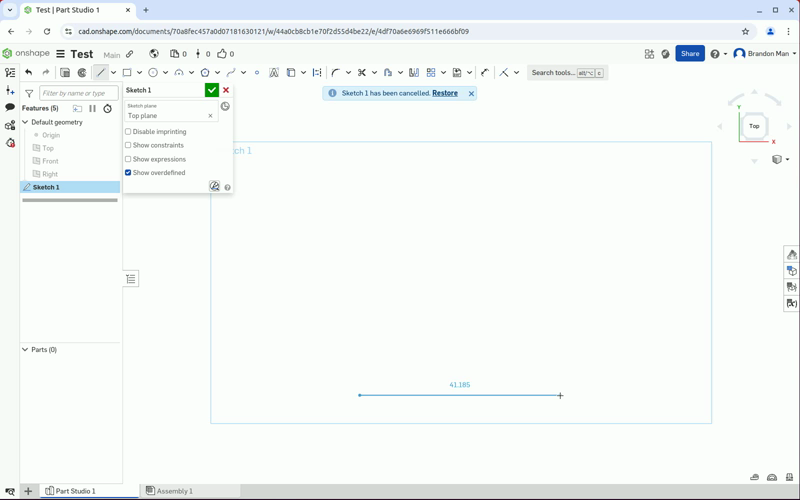
key_down(shift)
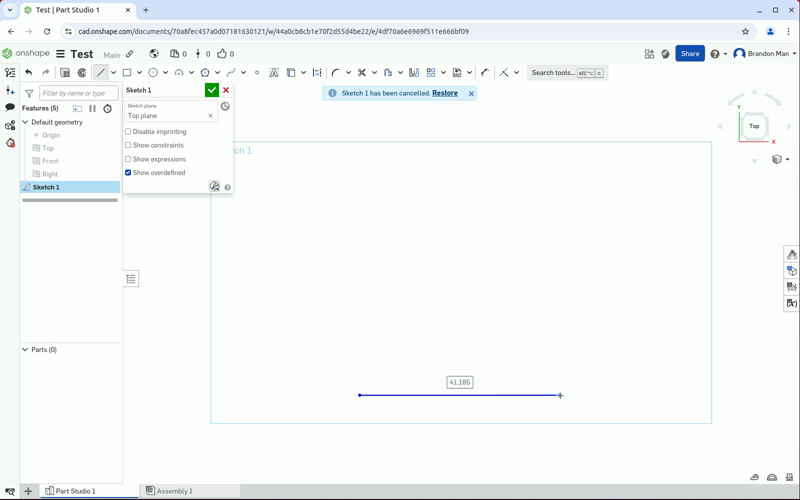
mouse_move(560, 171)
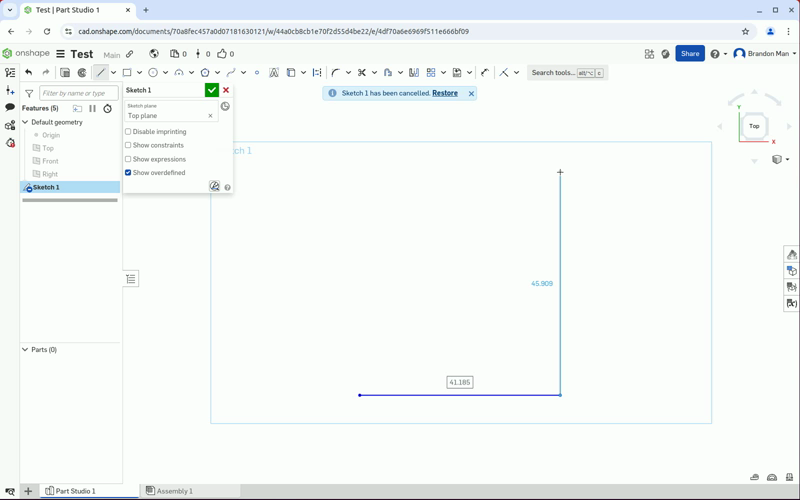
click(560, 171)
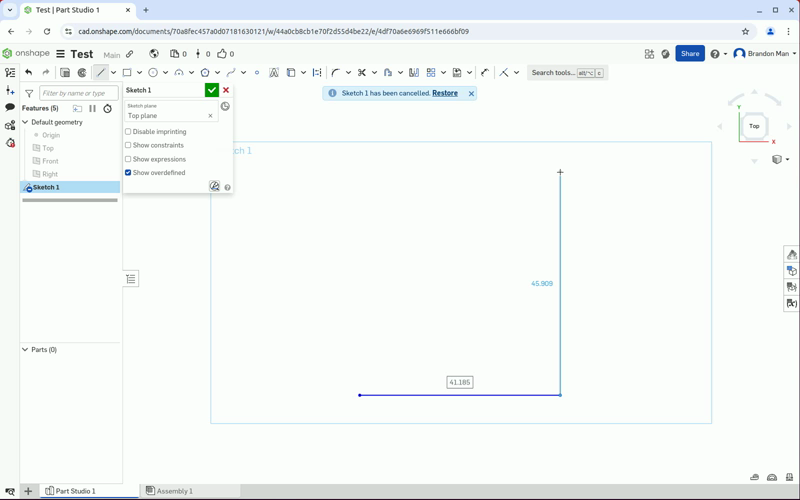
key_up(shift)
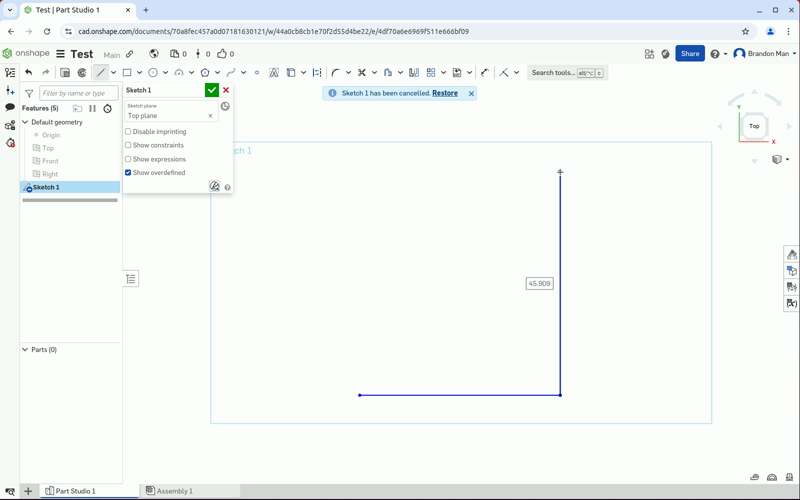
key_down(shift)
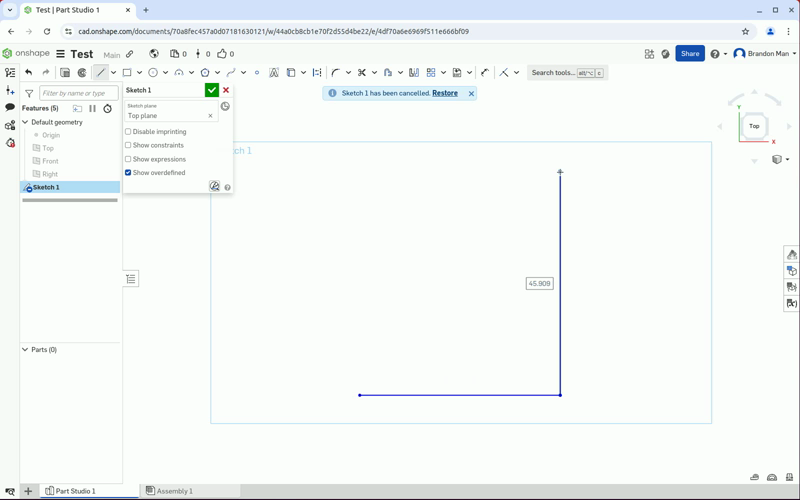
mouse_move(359, 171)
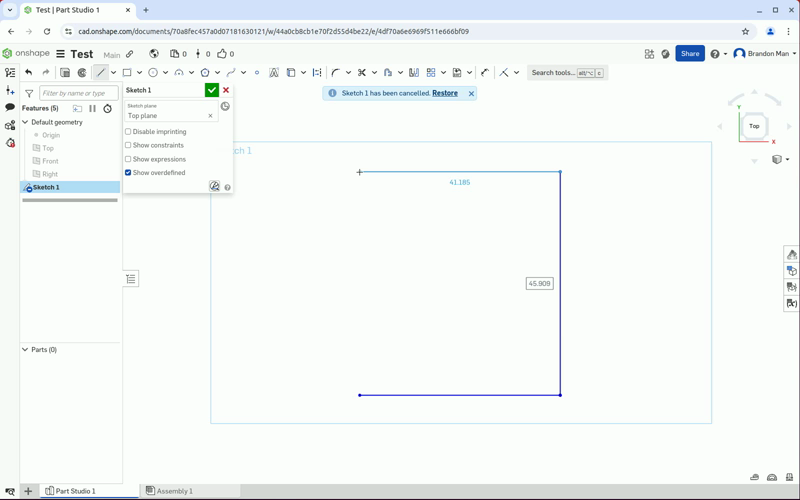
click(359, 171)
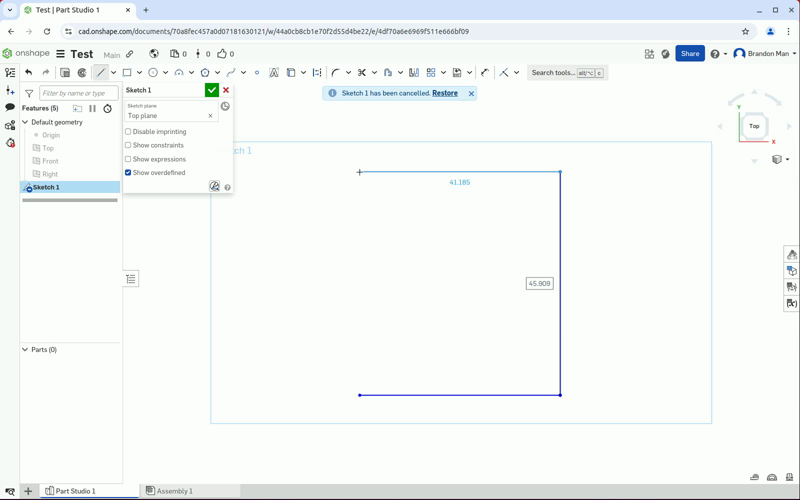
key_up(shift)
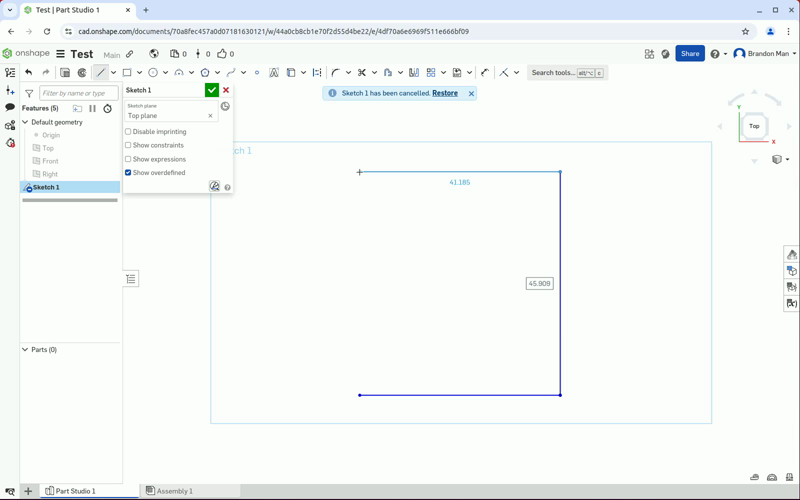
key_down(shift)
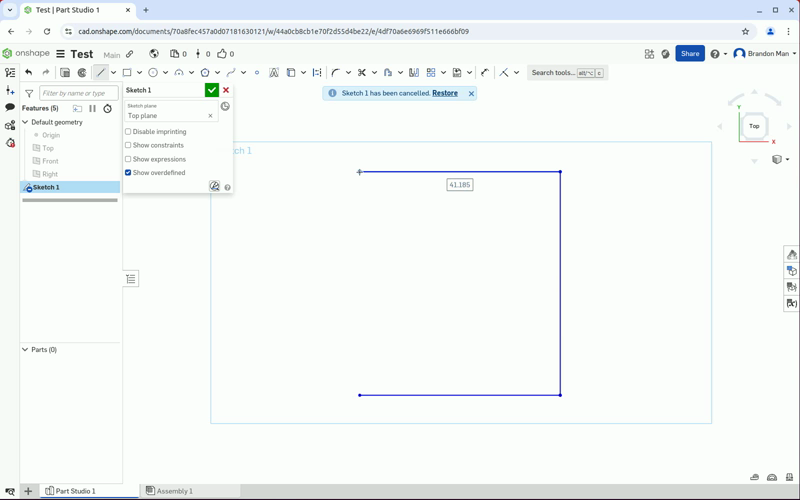
mouse_move(359, 395)
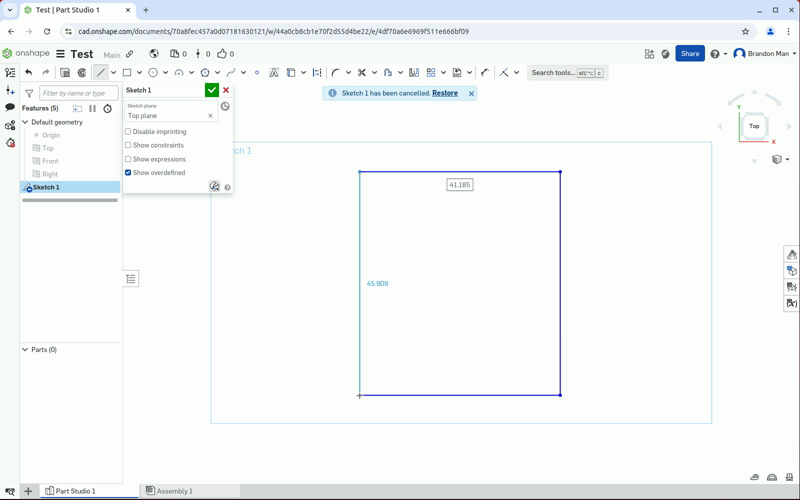
key_up(shift)
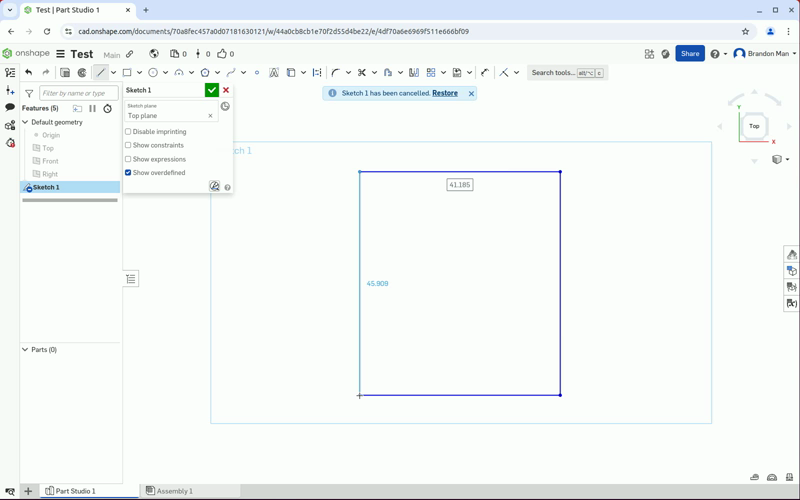
click(359, 395)
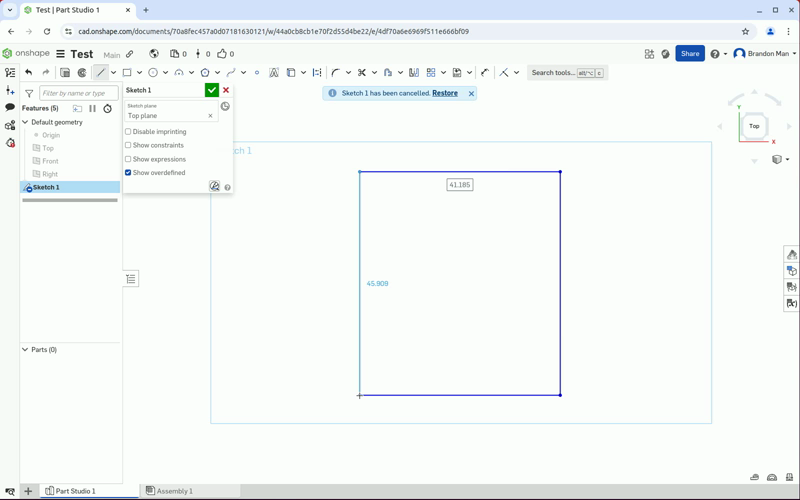
key(esc)
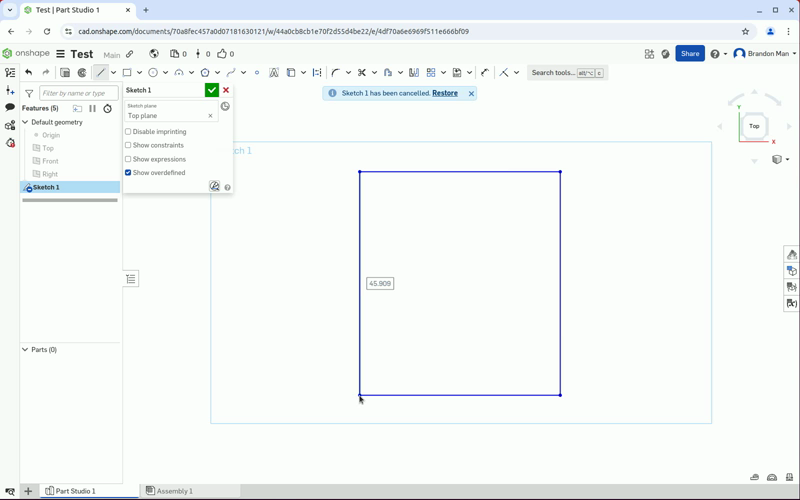
mouse_move(518, 330)
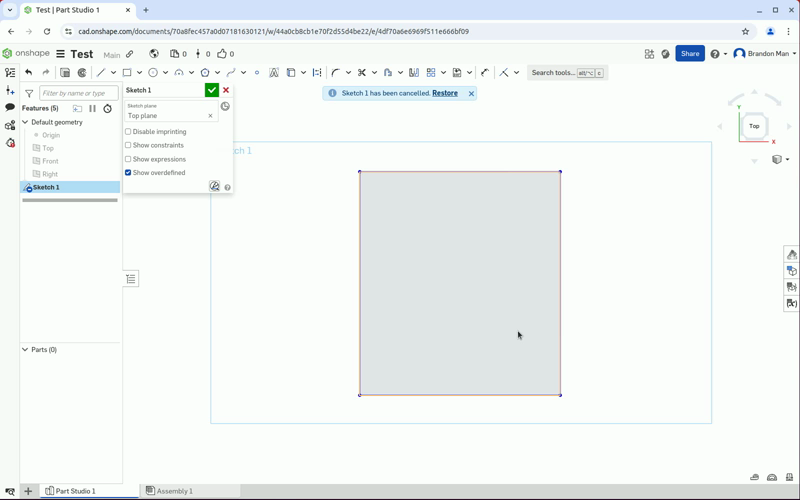
click(518, 330)
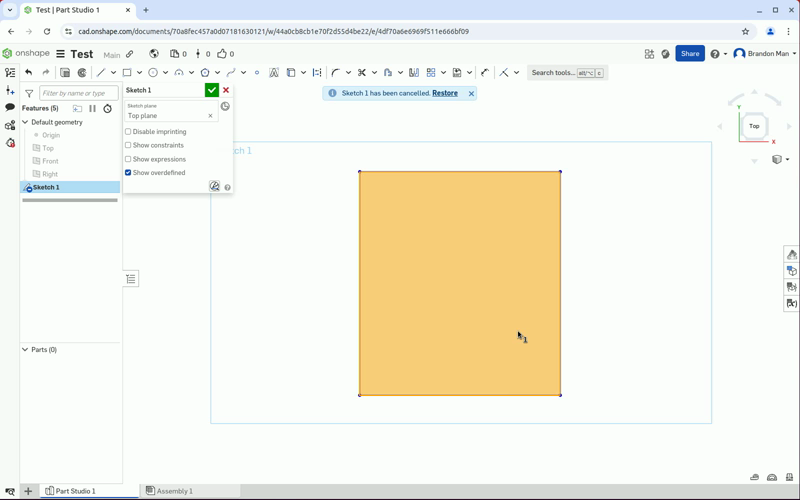
mouse_move(73, 352)
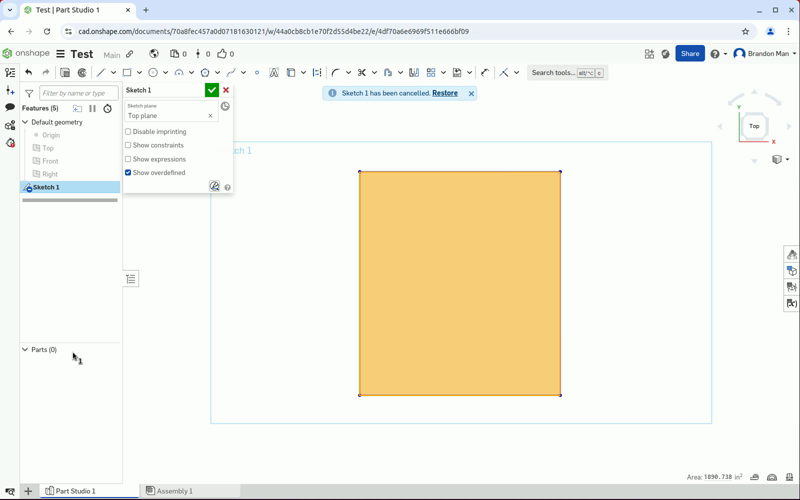
key(shift+y)
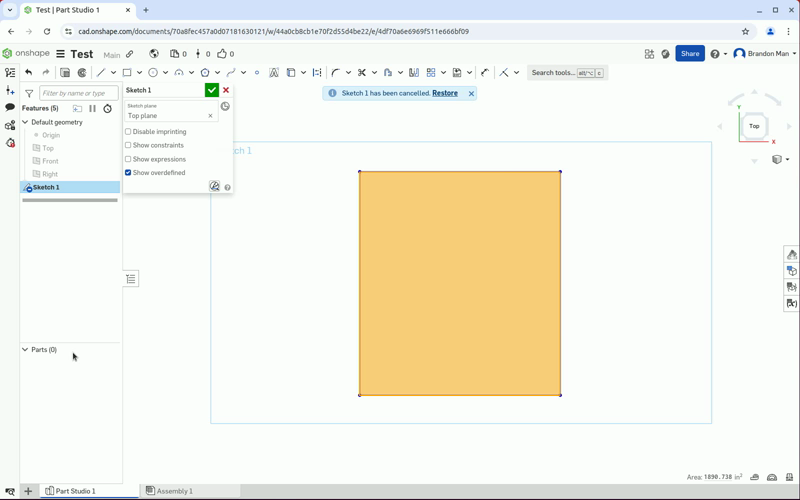
key(shift+e)
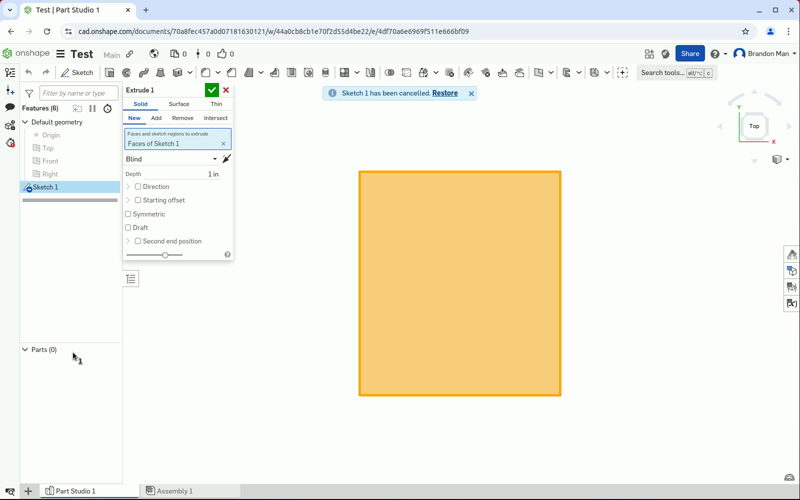
mouse_move(143, 106)
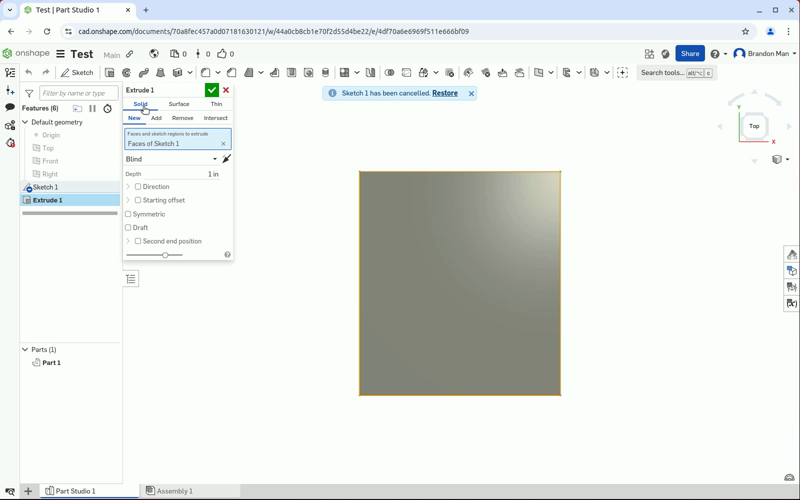
click(143, 106)
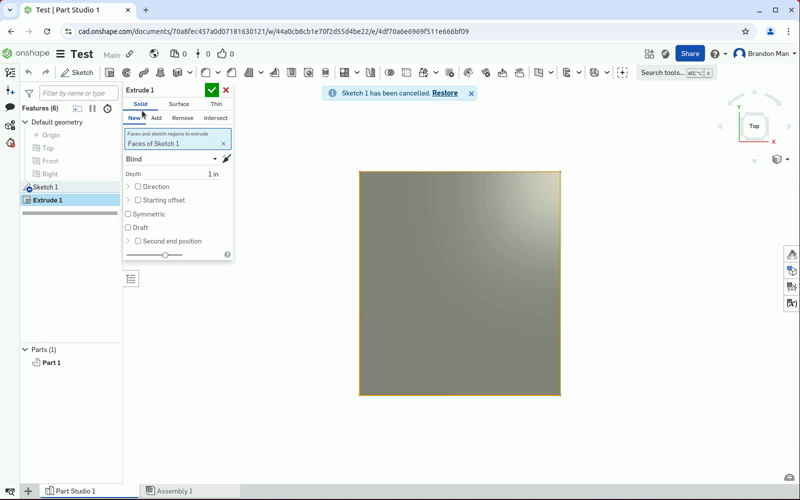
mouse_move(137, 120)
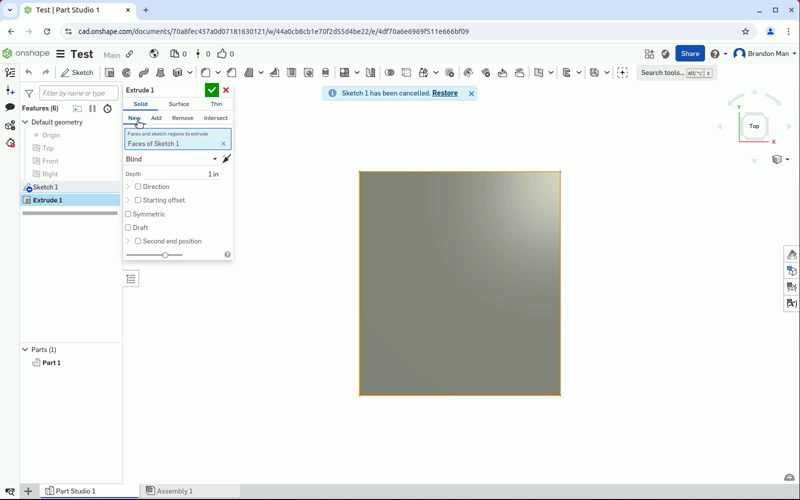
click(137, 120)
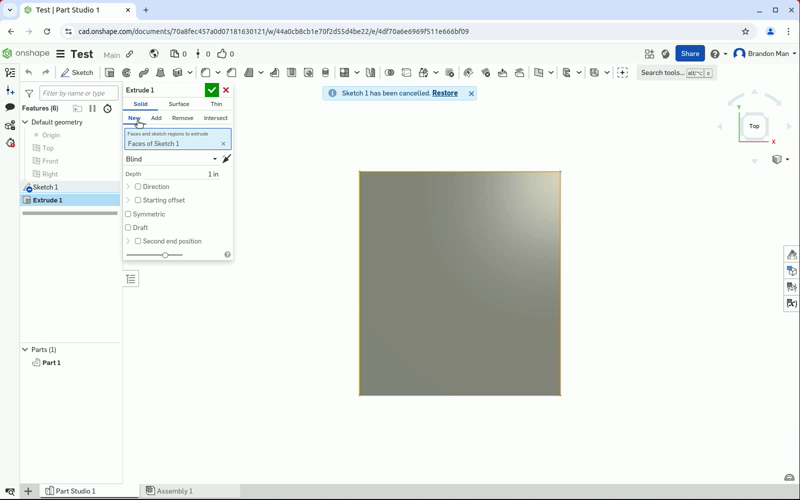
key(tab, 4)
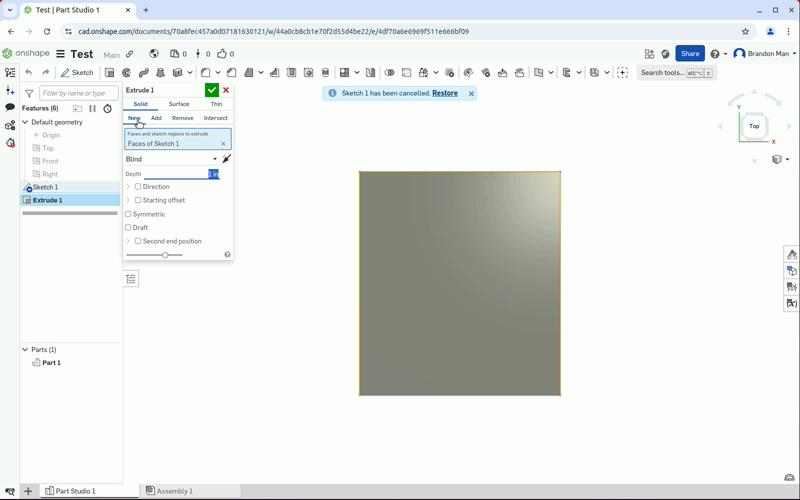
text(2.407)
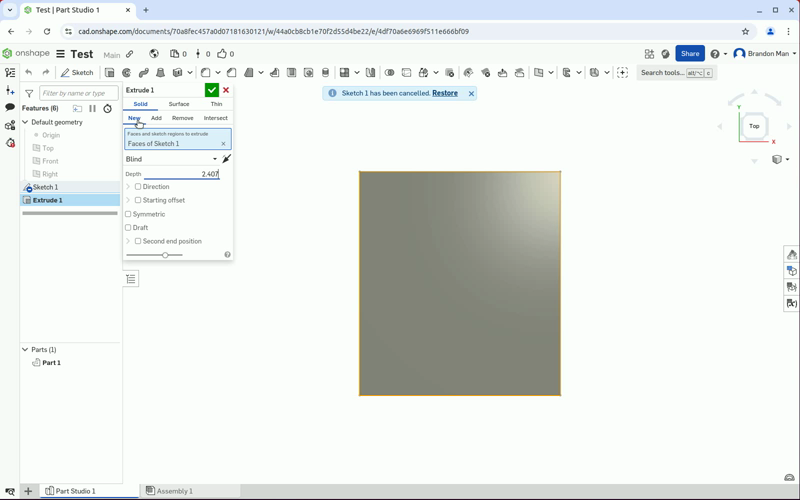
key(enter)
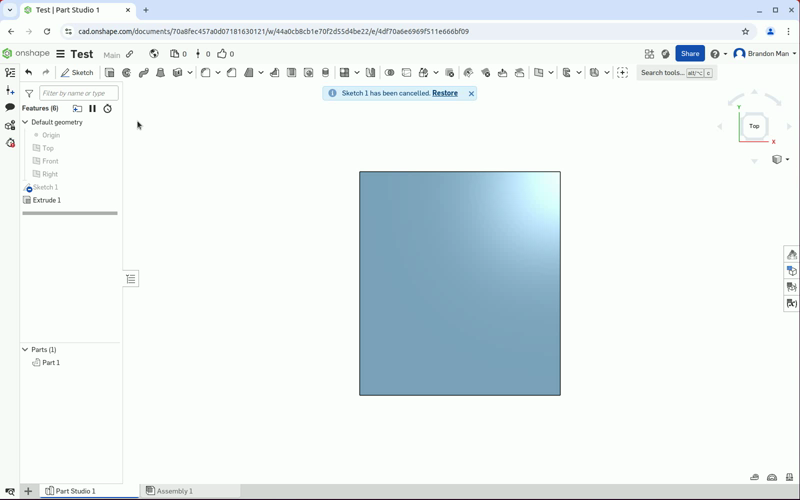
key(shift+h)
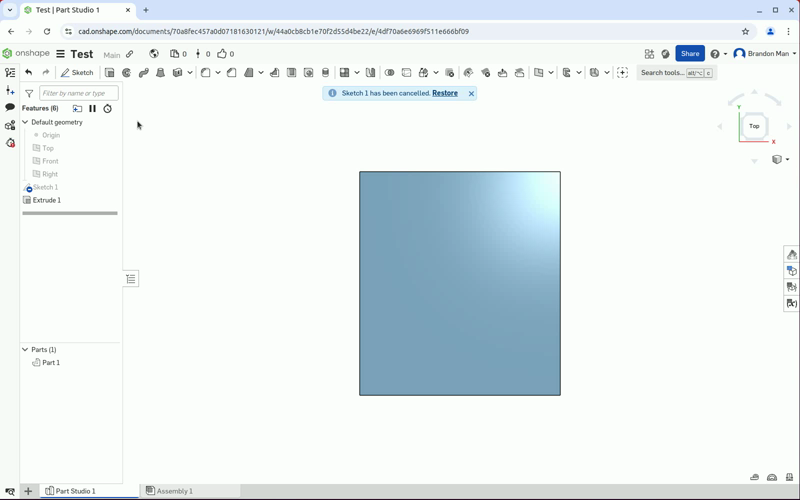
key(shift+h)
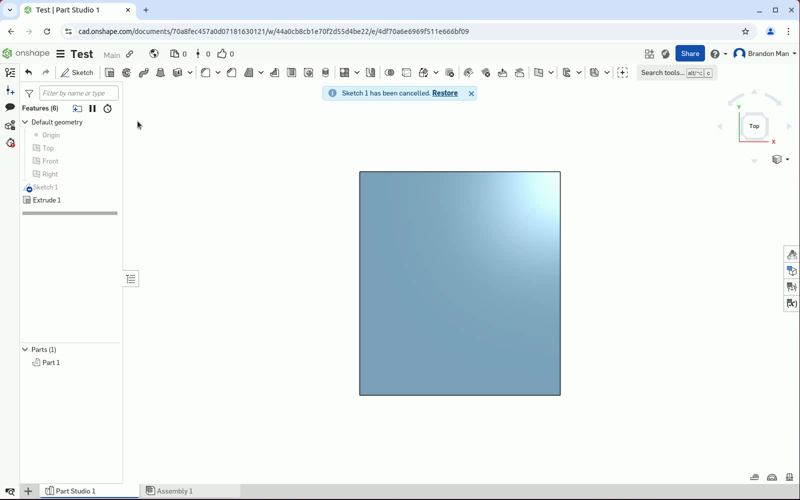
mouse_move(73, 189)
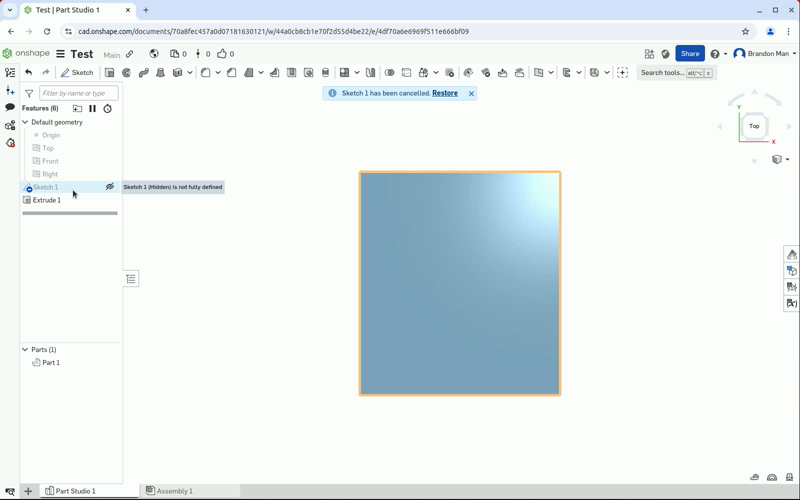
click(73, 189)
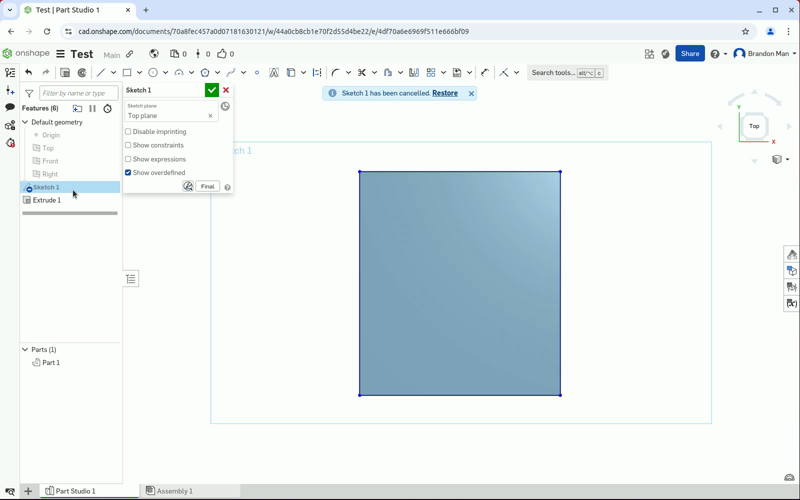
mouse_move(229, 92)
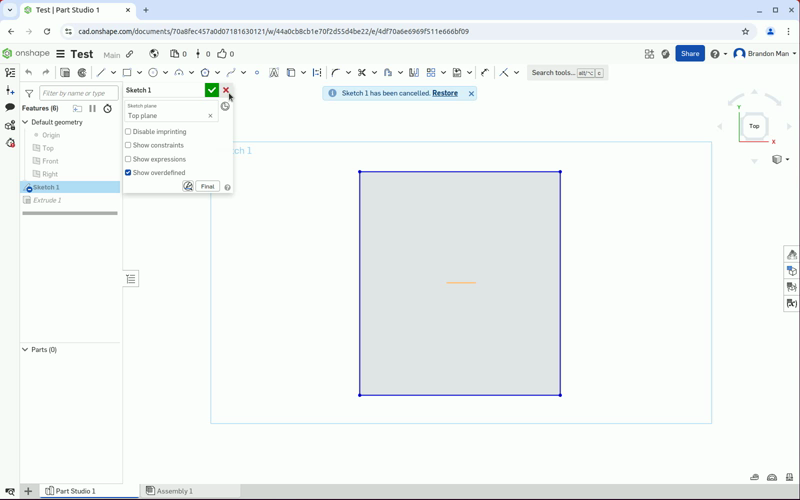
click(229, 92)
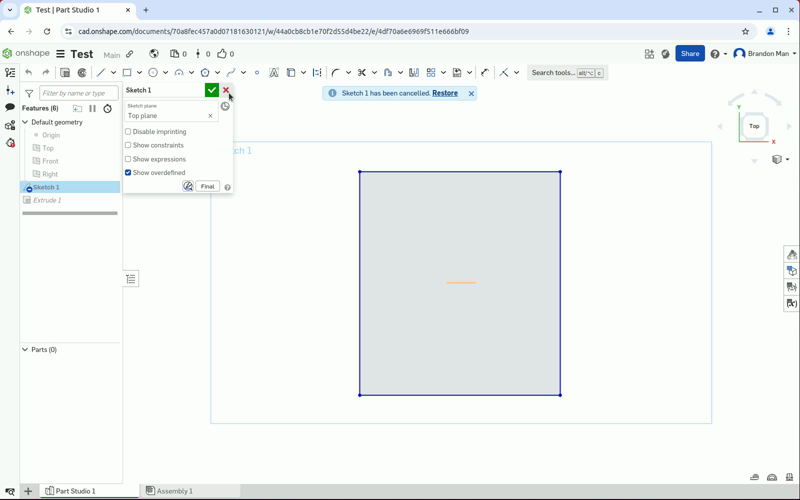
key(shift+s)
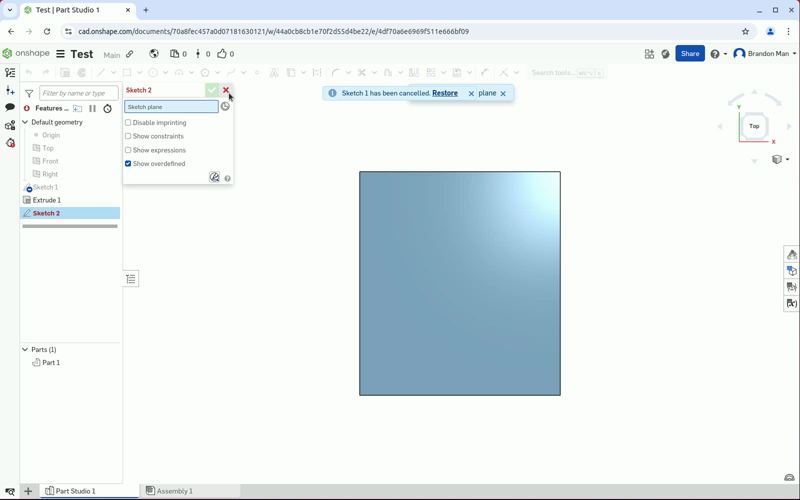
mouse_move(73, 150)
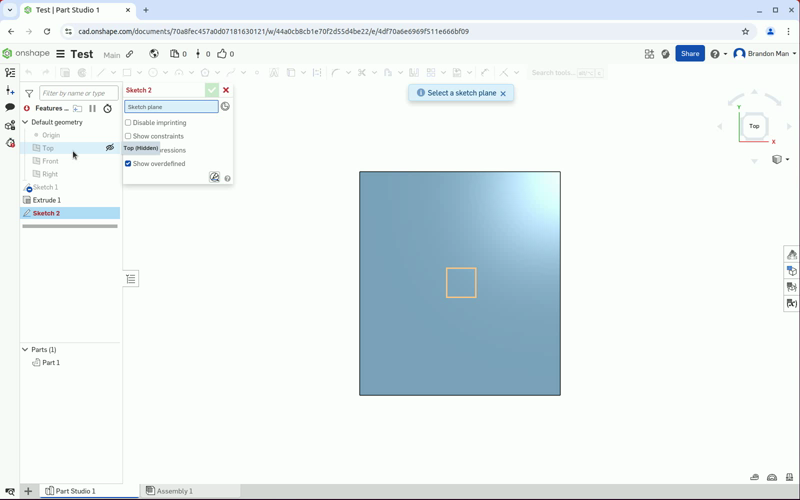
click(73, 150)
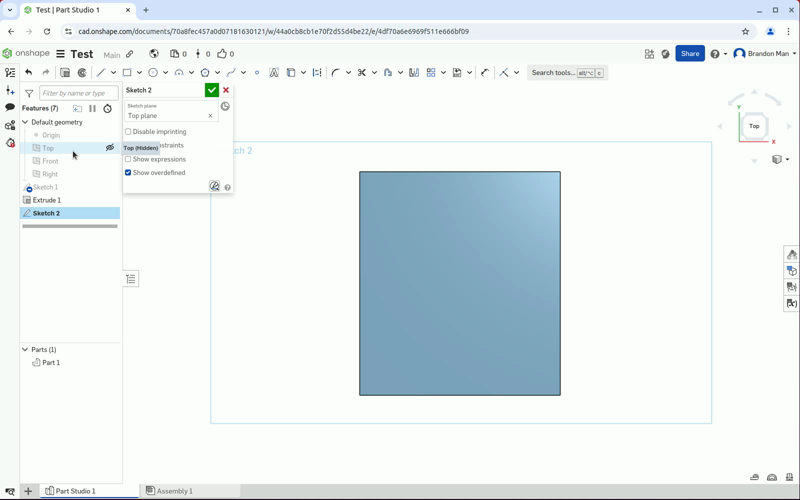
mouse_move(73, 352)
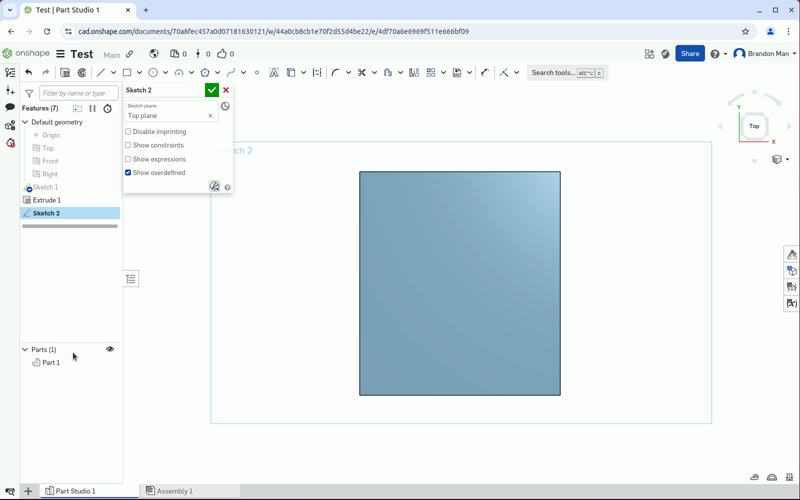
key(y)
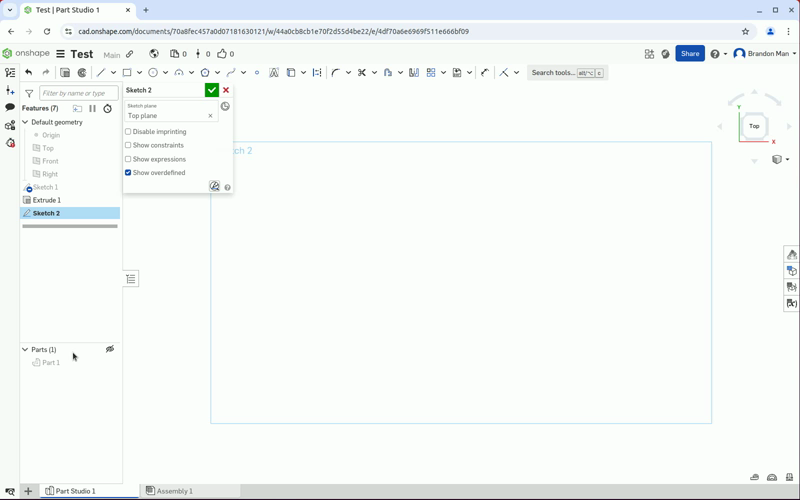
key(l)
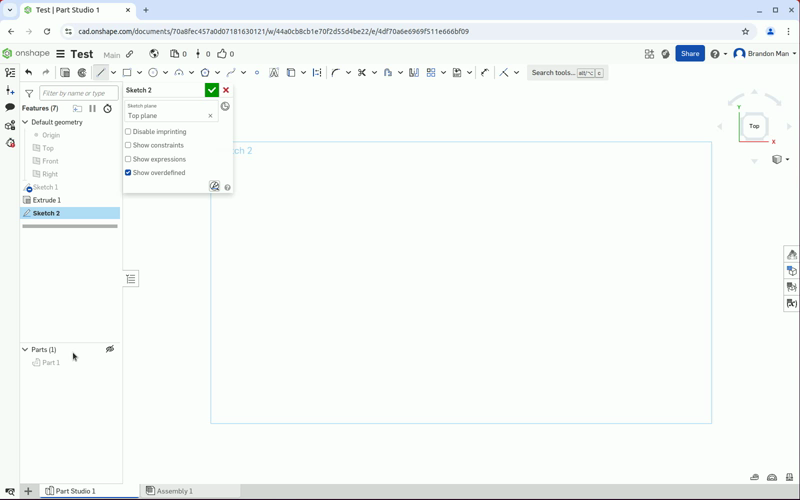
key_down(shift)
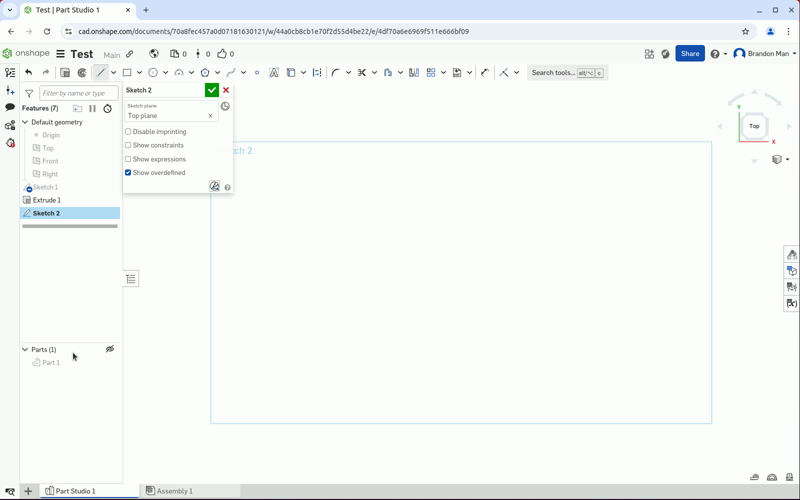
mouse_move(393, 352)
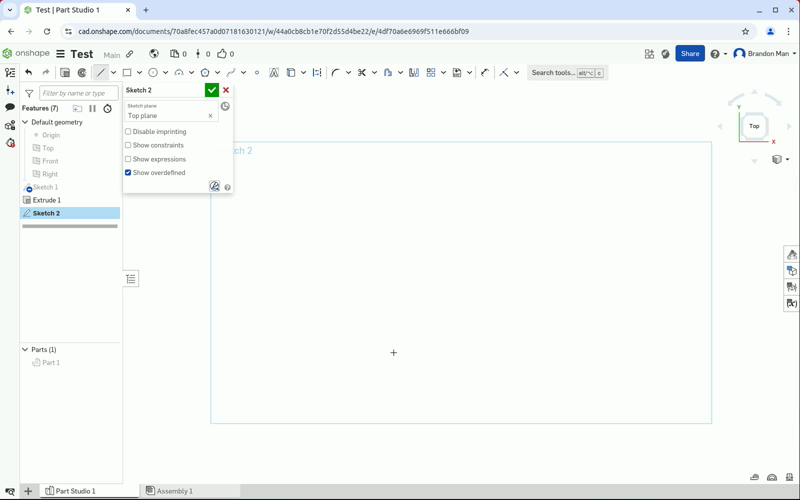
click(393, 352)
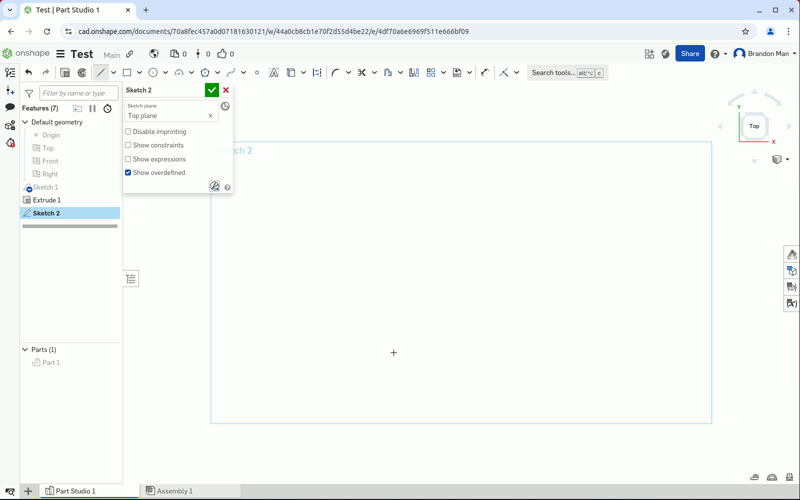
key_up(shift)
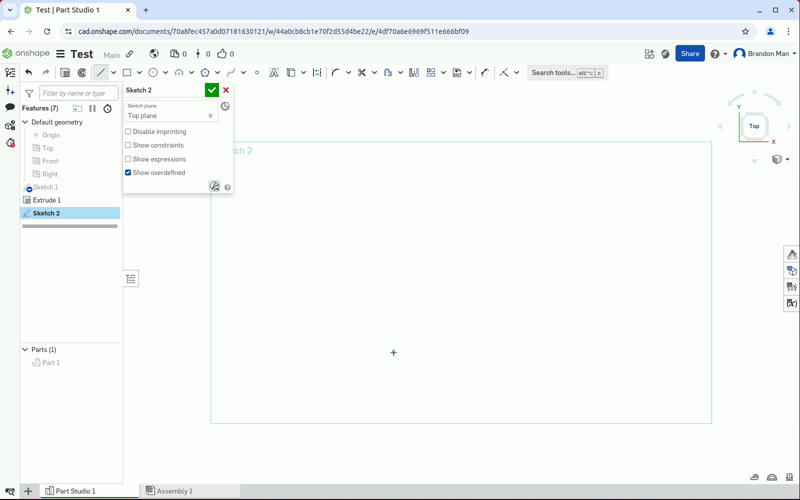
key_down(shift)
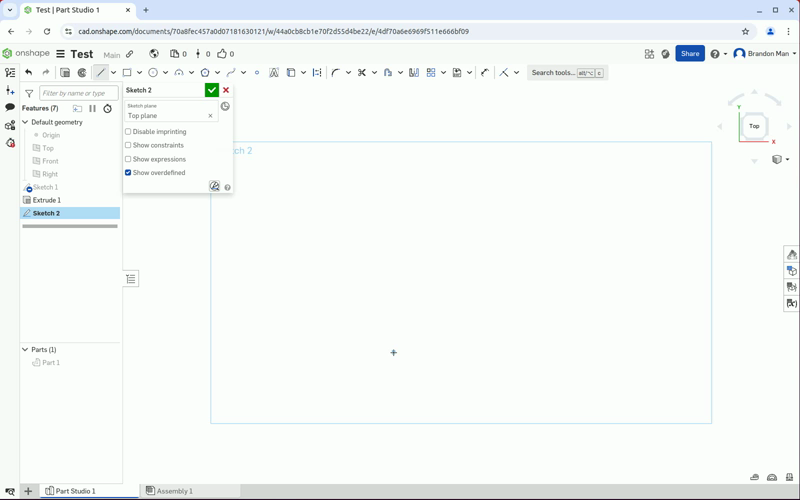
mouse_move(527, 352)
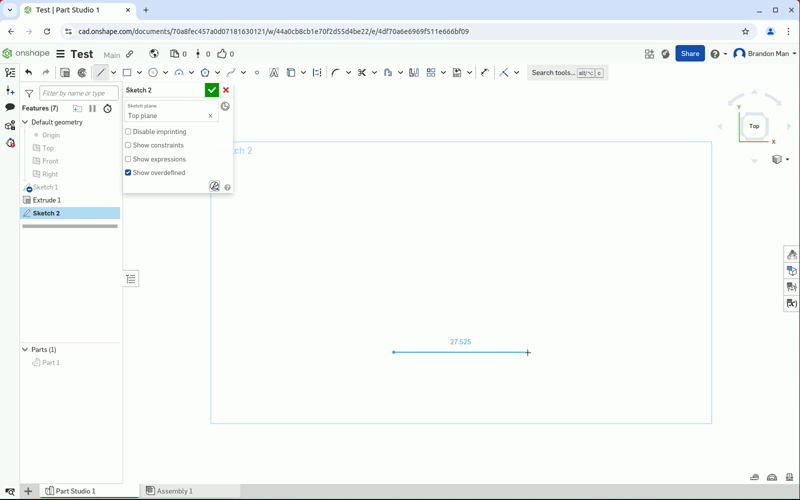
click(527, 352)
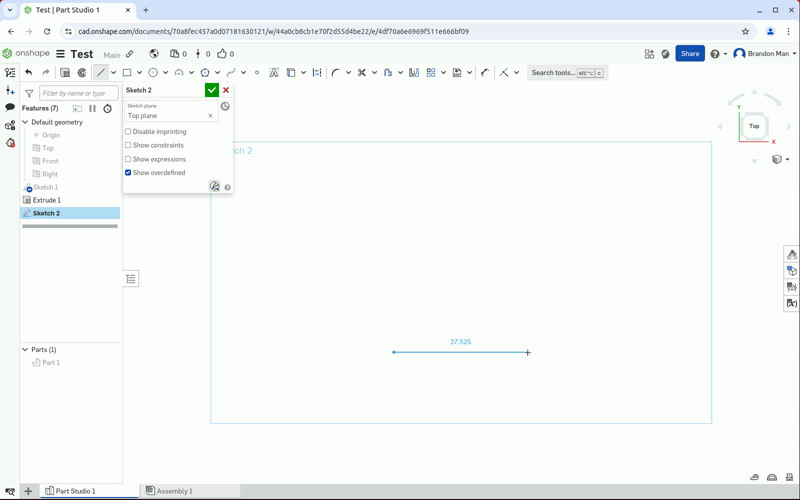
key_up(shift)
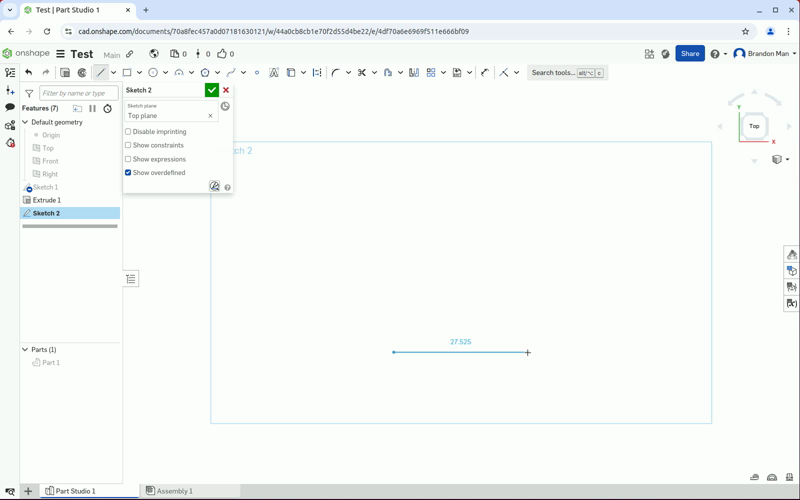
key_down(shift)
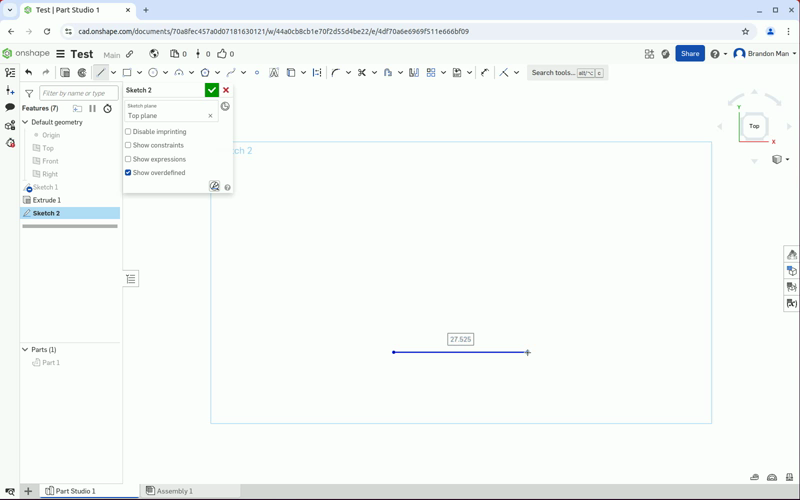
mouse_move(527, 175)
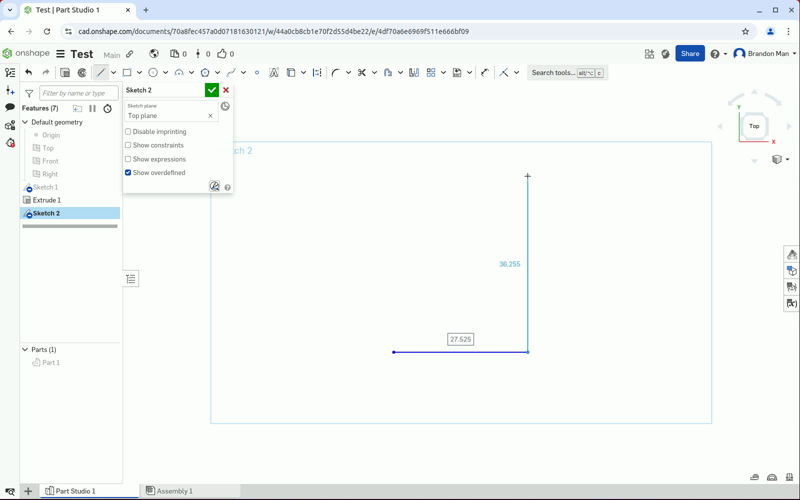
click(527, 175)
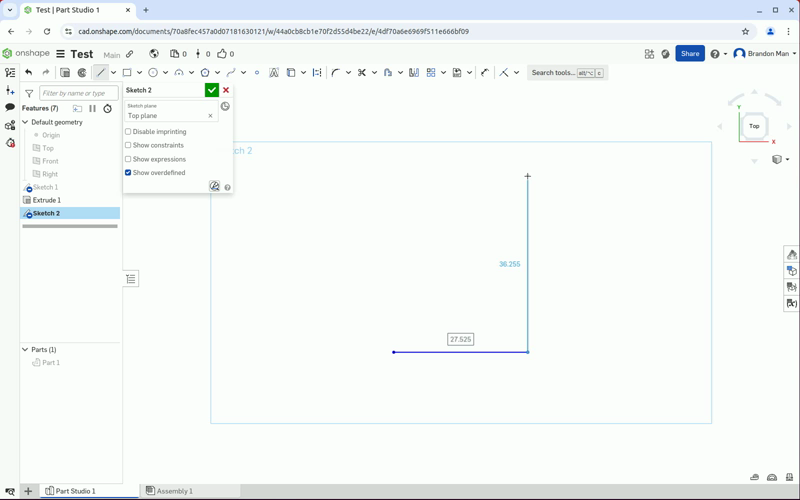
key_up(shift)
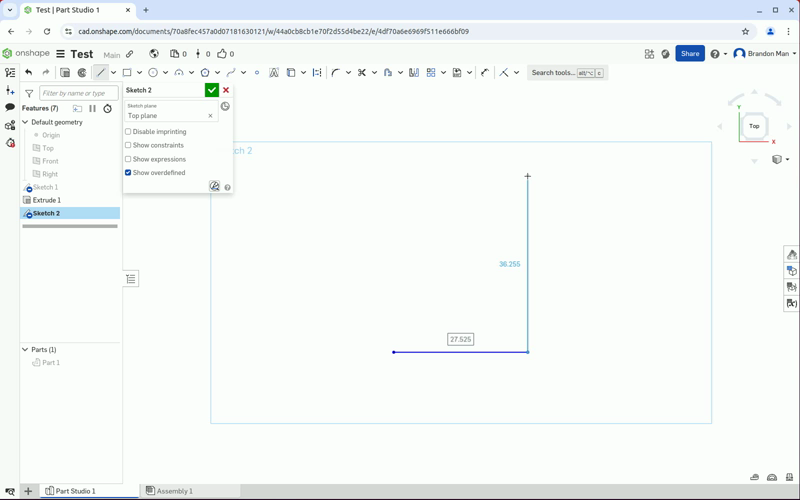
key_down(shift)
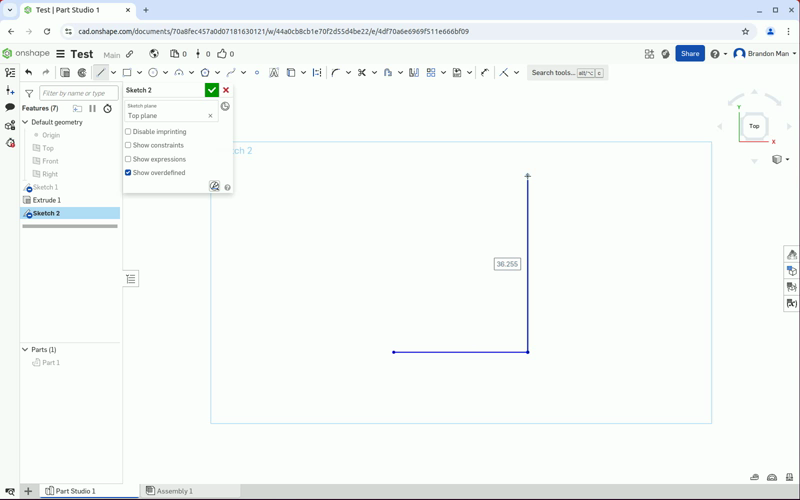
mouse_move(393, 175)
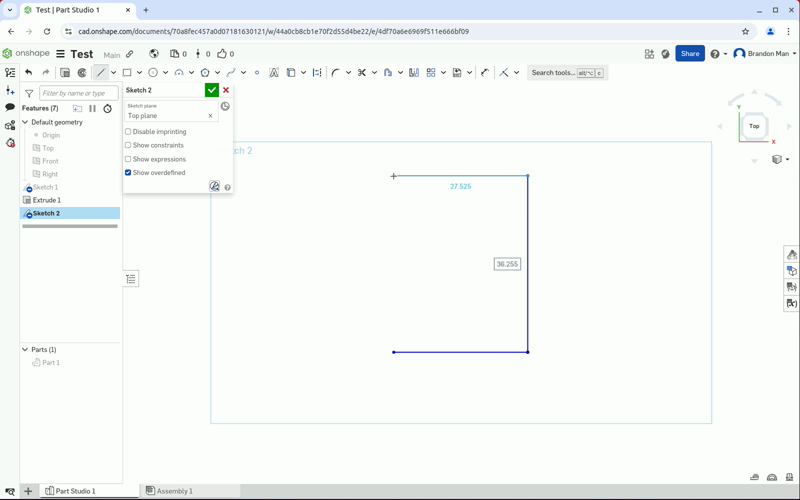
click(393, 175)
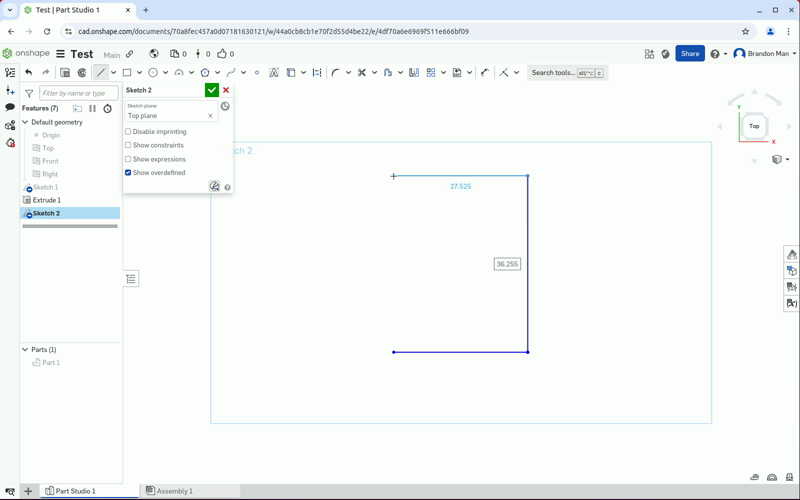
key_up(shift)
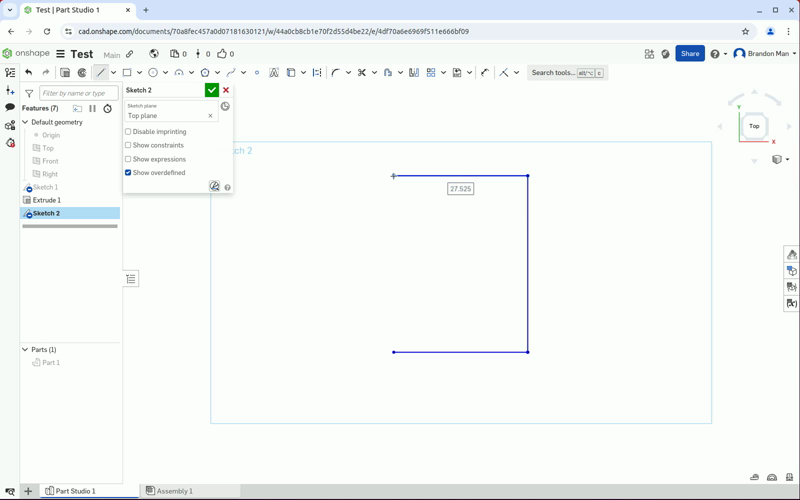
key_down(shift)
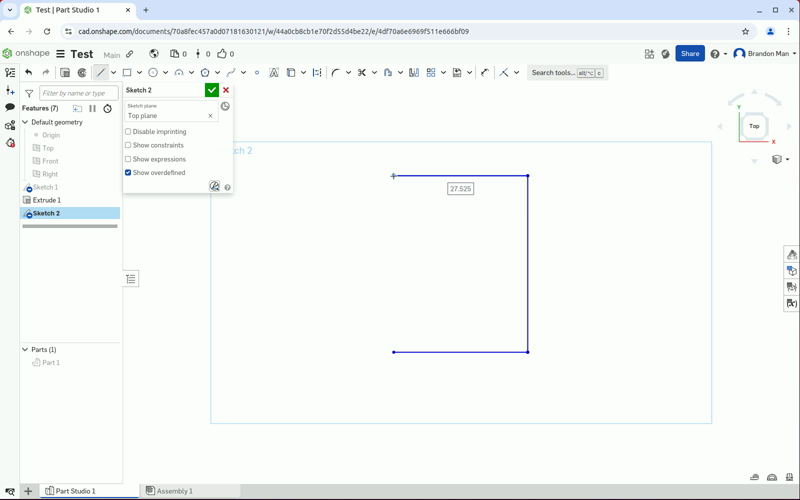
mouse_move(393, 352)
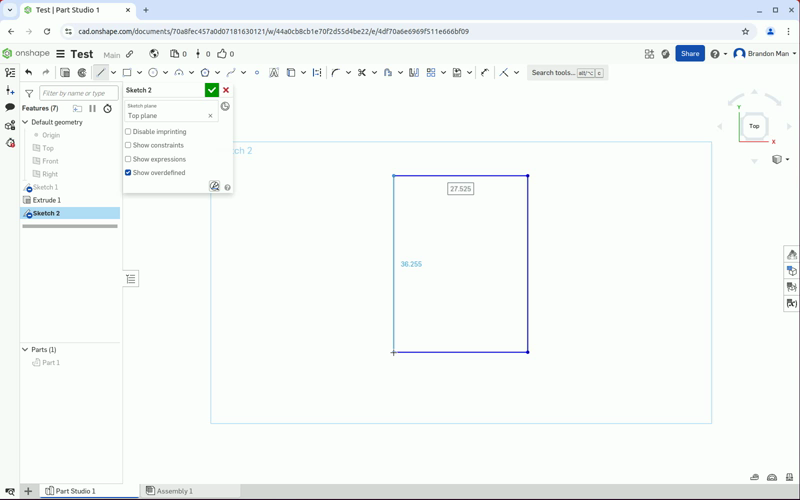
key_up(shift)
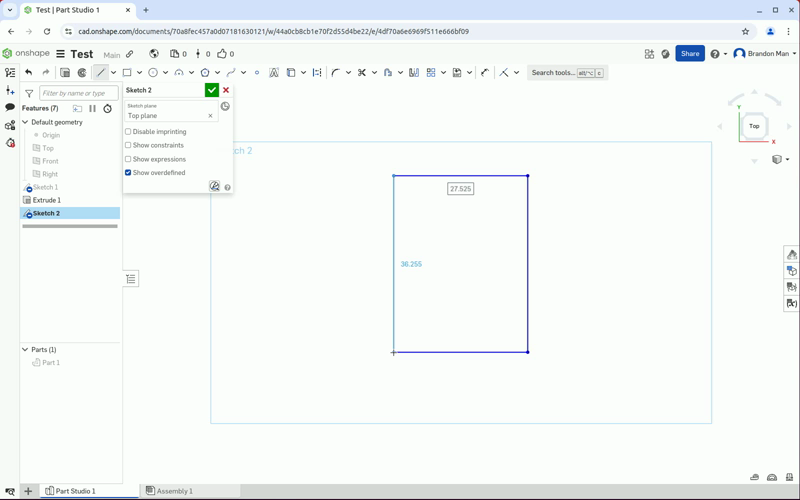
click(393, 352)
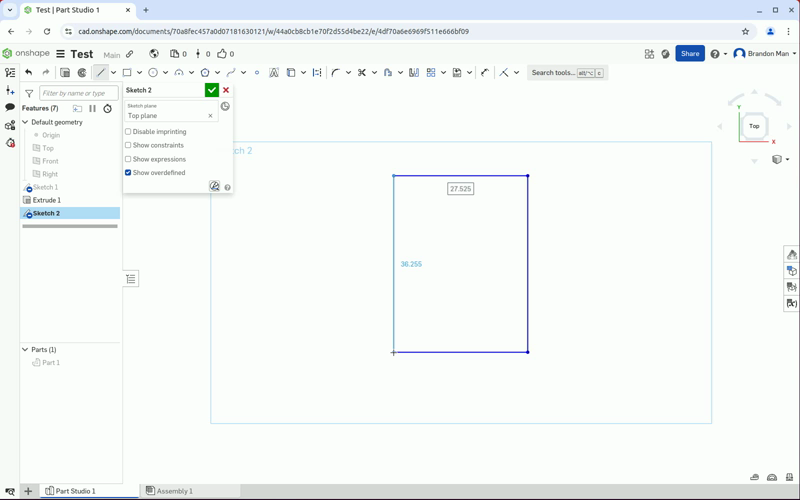
key(esc)
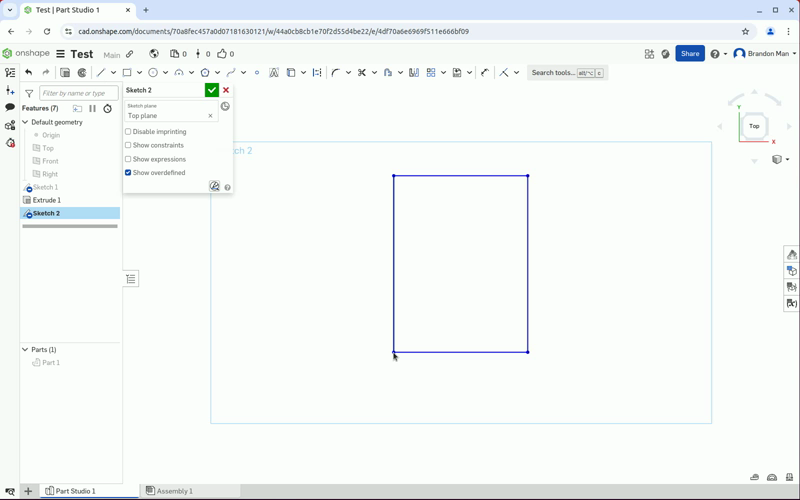
mouse_move(444, 309)
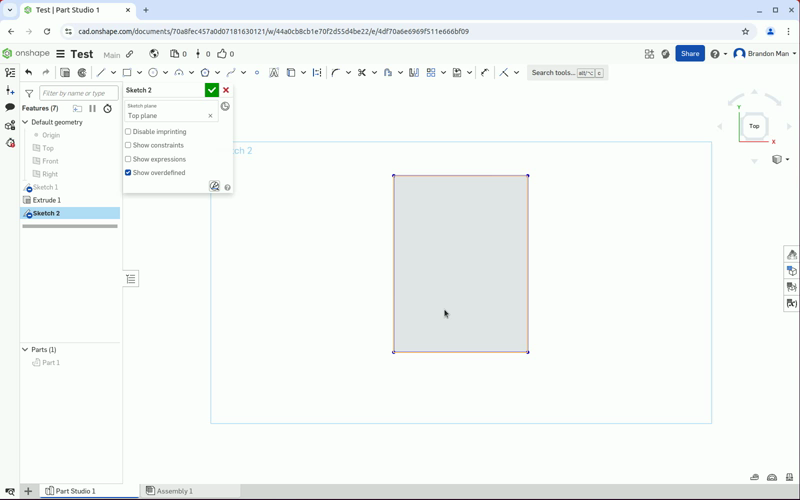
click(444, 309)
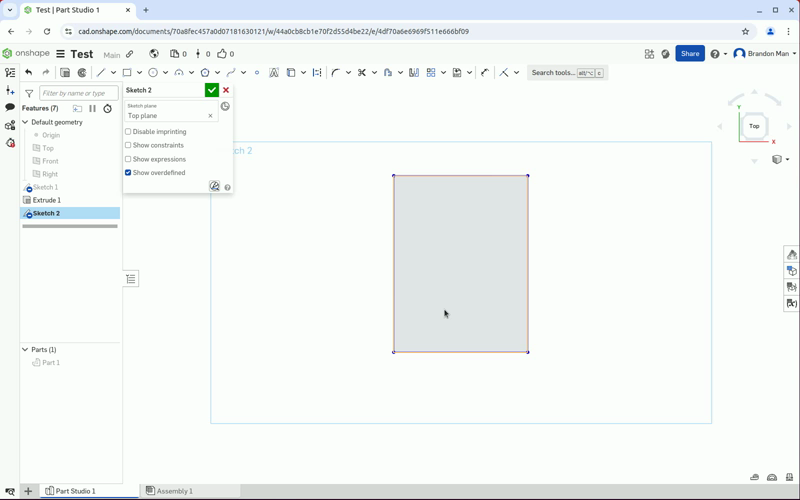
mouse_move(73, 352)
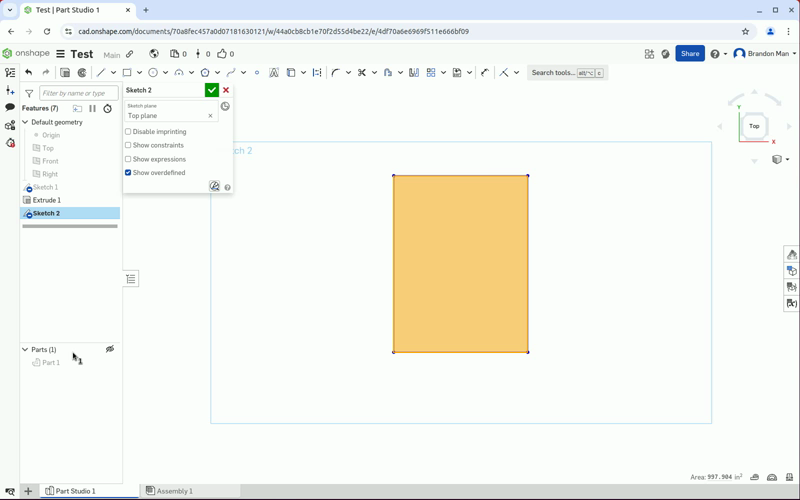
key(shift+y)
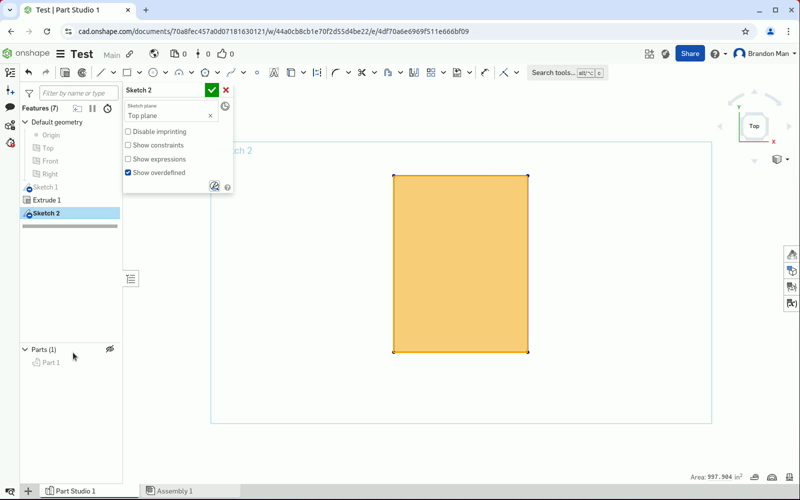
key(shift+e)
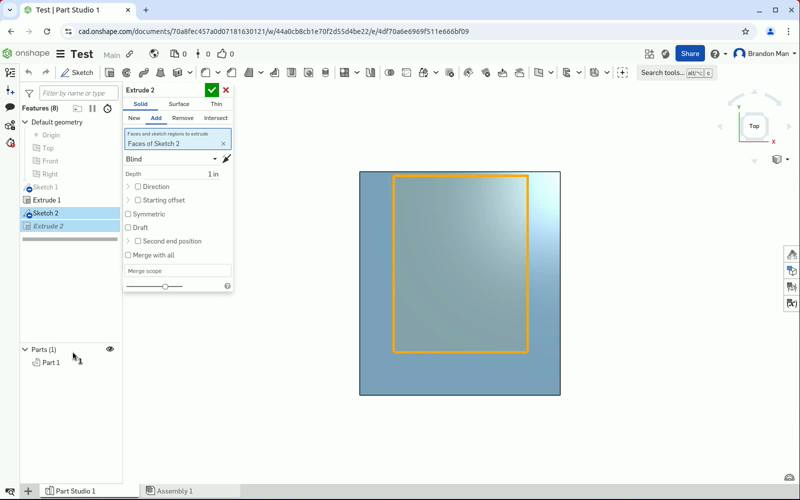
mouse_move(143, 106)
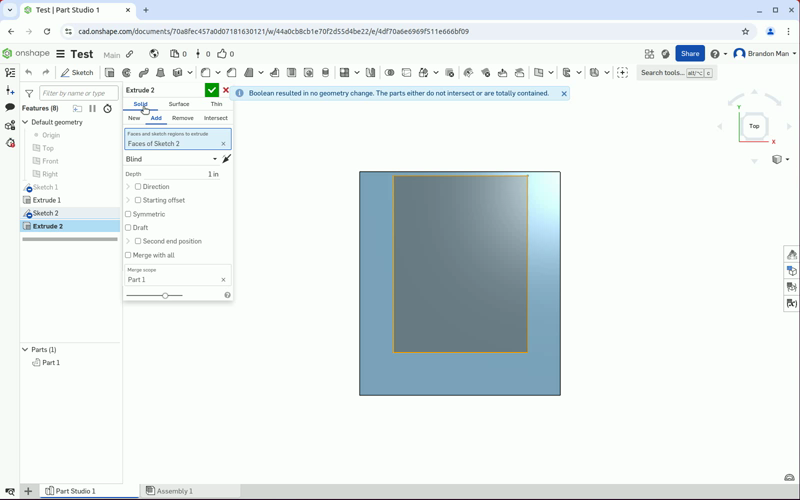
click(143, 106)
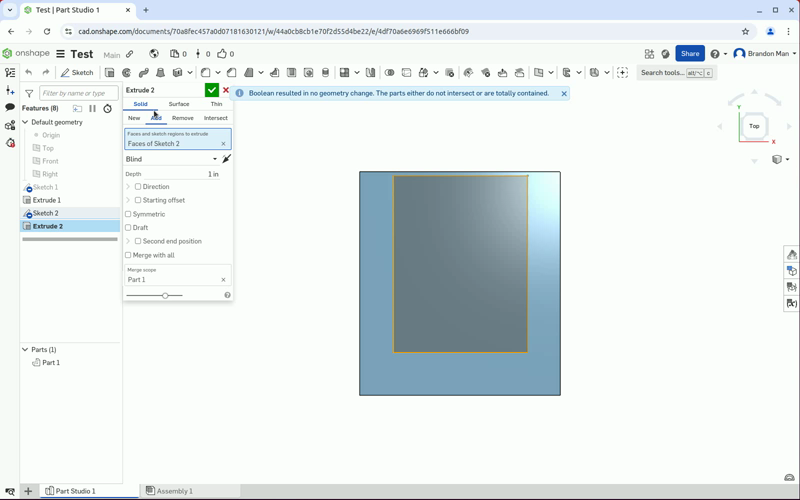
mouse_move(186, 120)
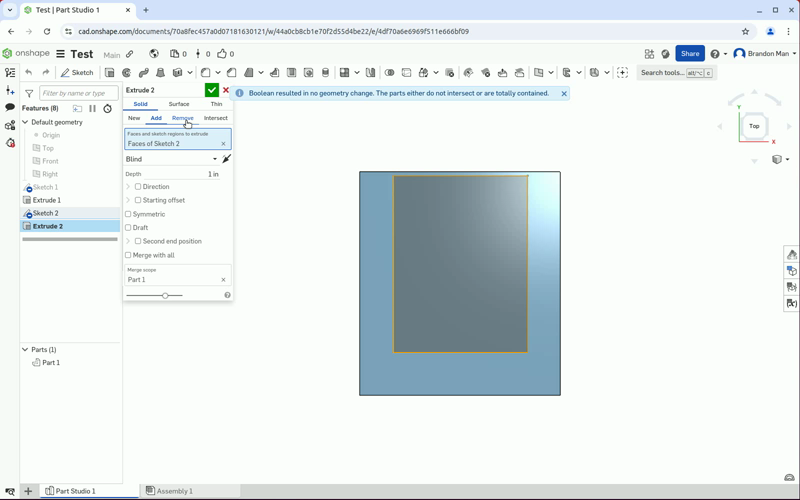
click(186, 120)
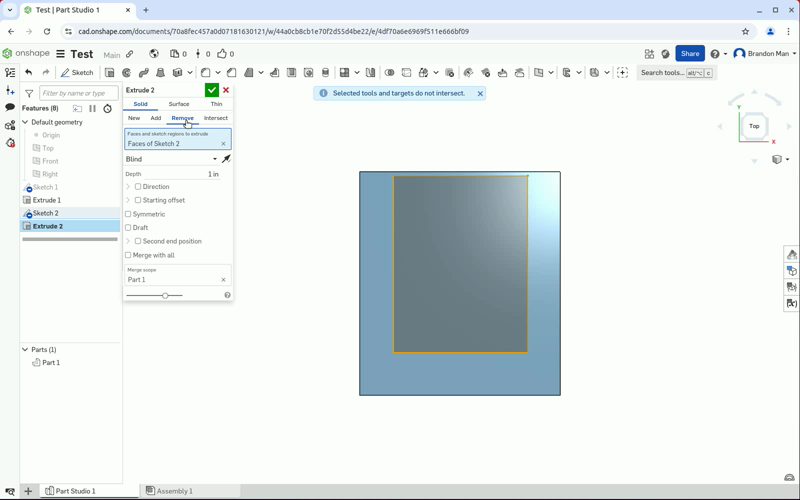
key(tab, 4)
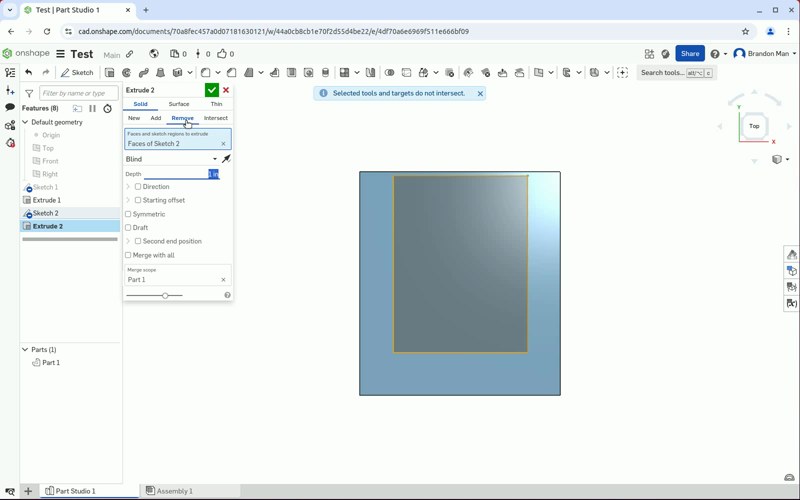
text(-0.722)
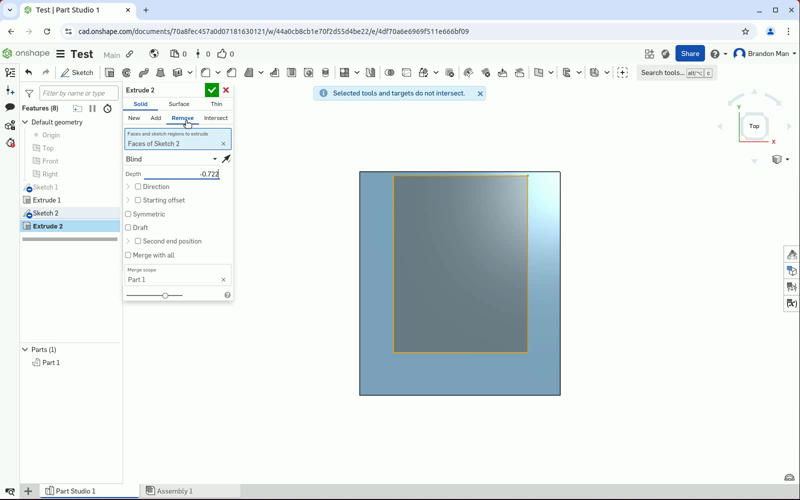
key(tab, 6)
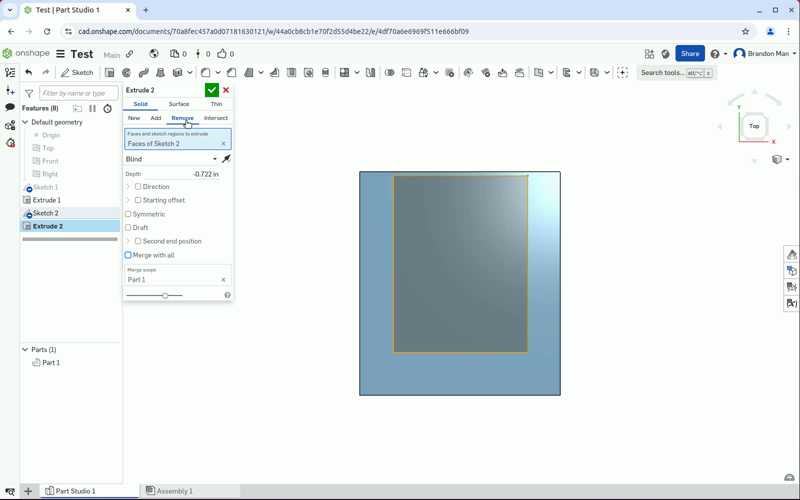
key(space)
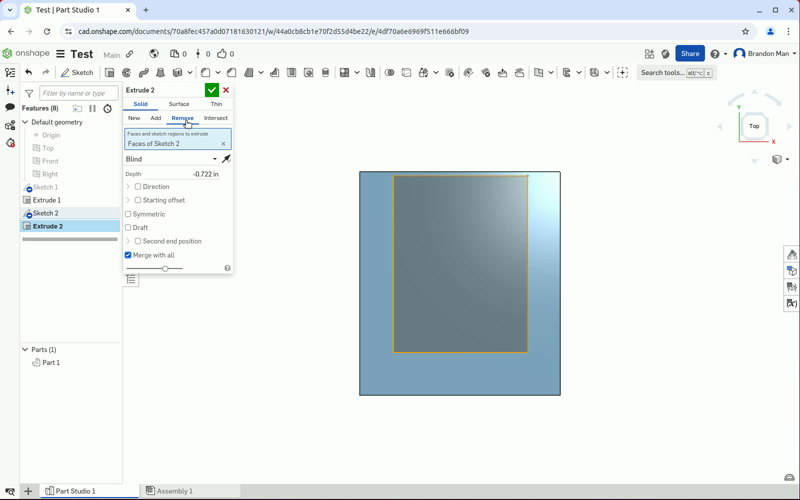
key(enter)
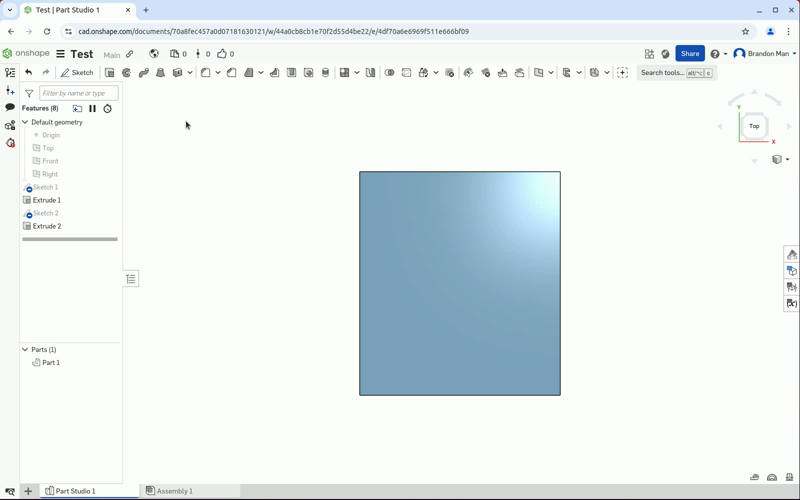
key(shift+h)
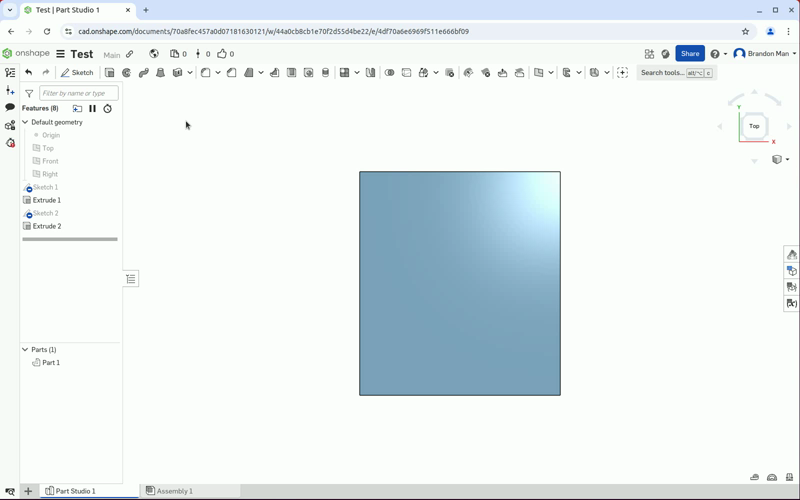
key(shift+h)
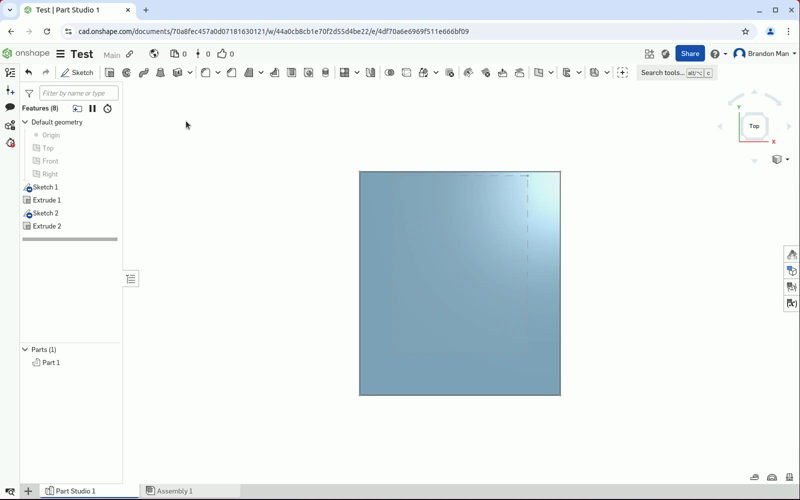
key(shift+7)
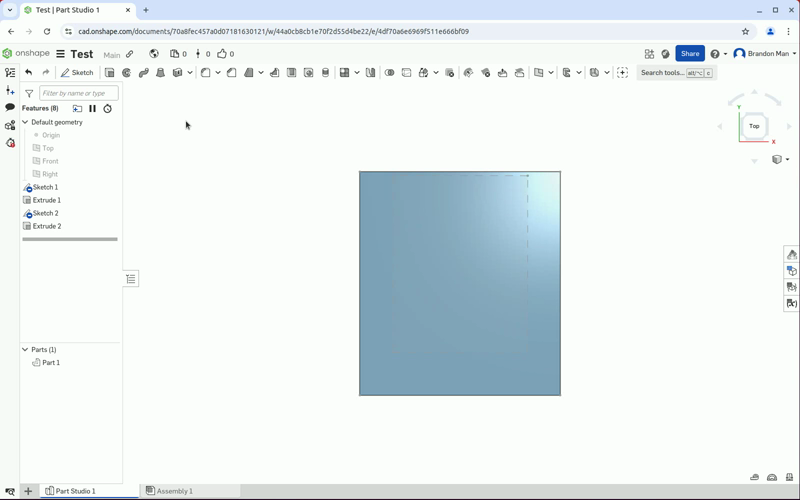
key(up, 3)
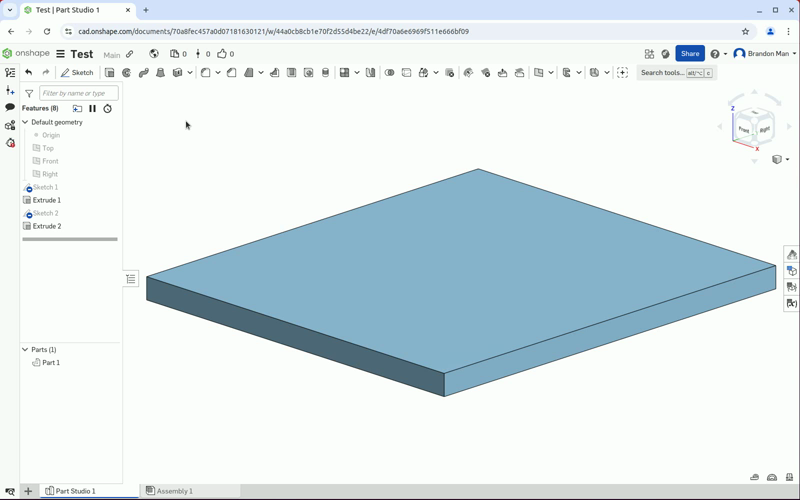
key(left, 3)
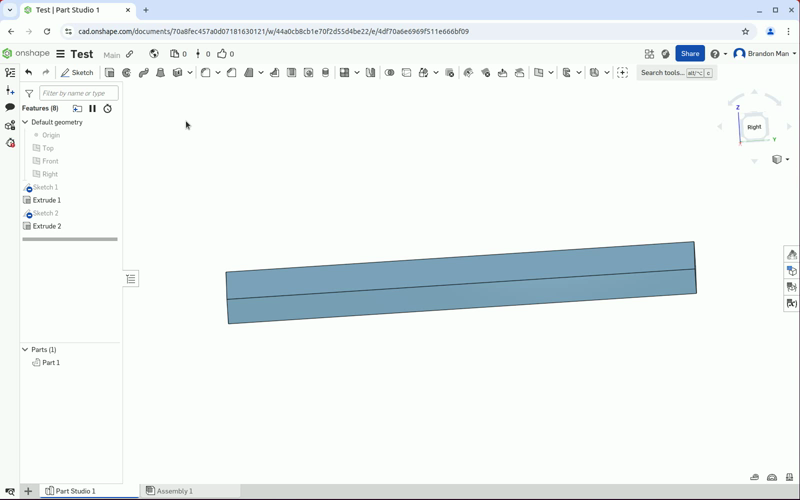
key(right, 3)
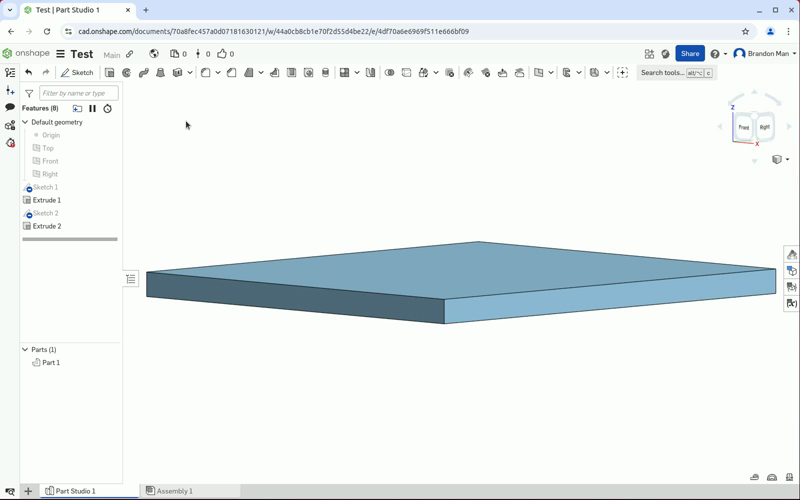
key(down, 3)
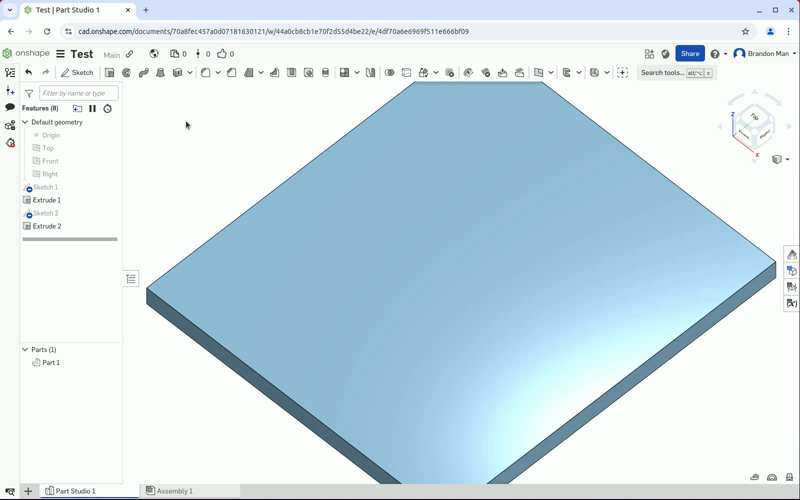
mouse_move(73, 189)
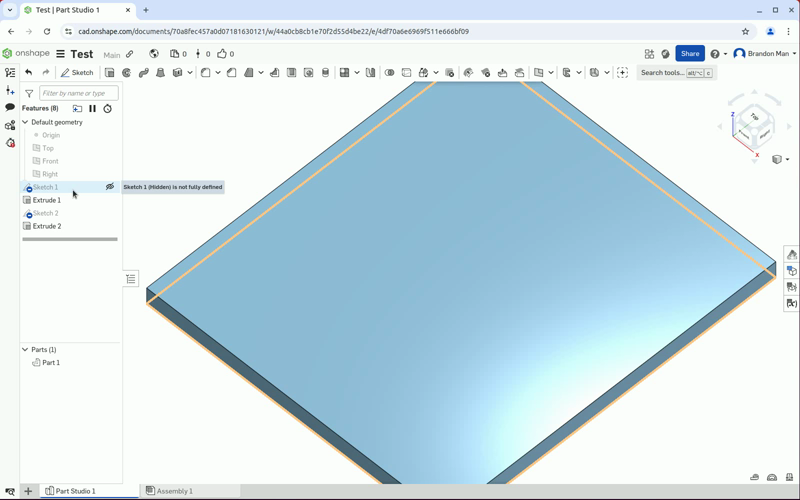
click(73, 189)